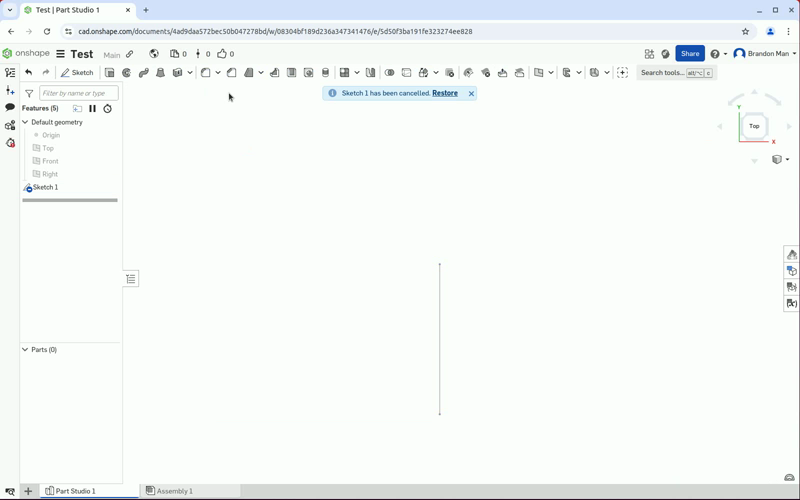
key(shift+h)
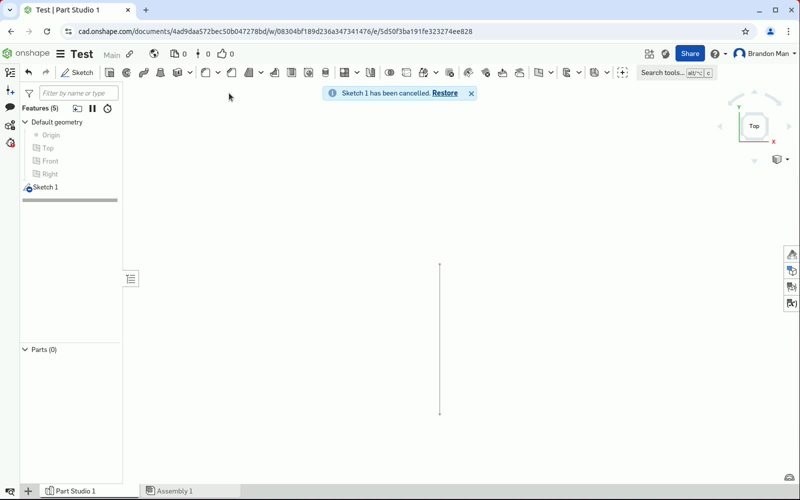
key(shift+s)
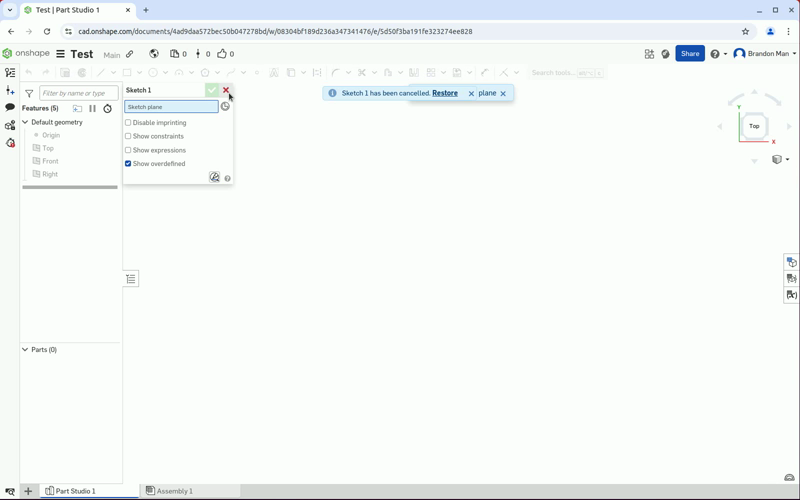
mouse_move(73, 150)
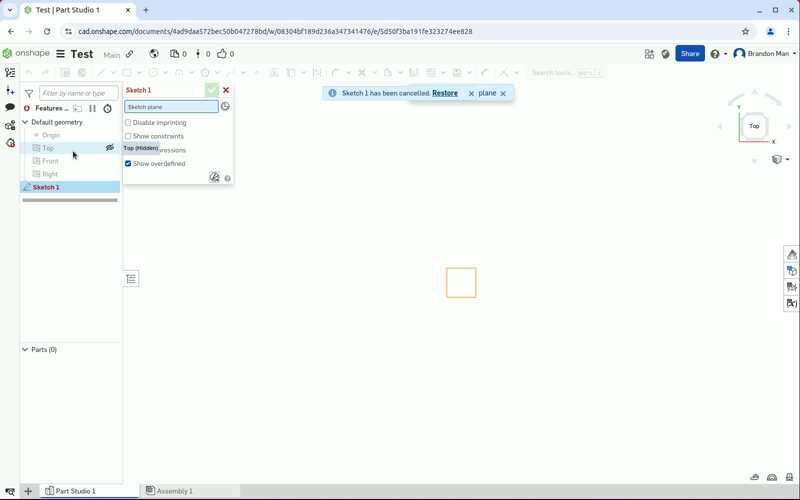
click(73, 150)
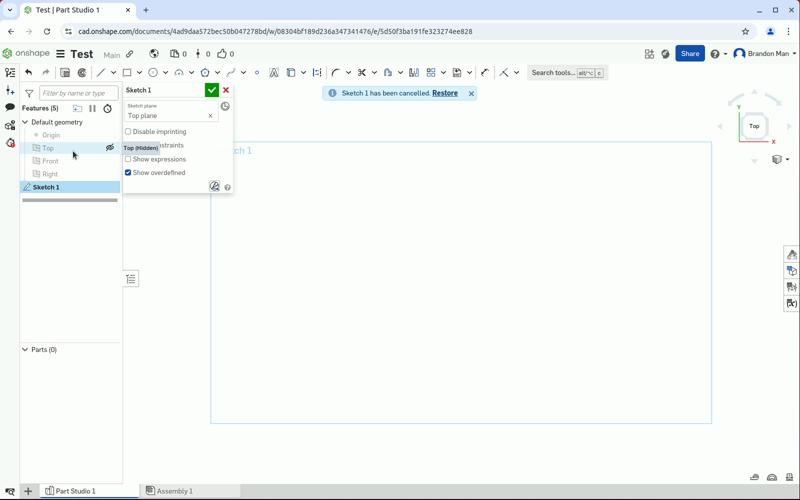
mouse_move(73, 352)
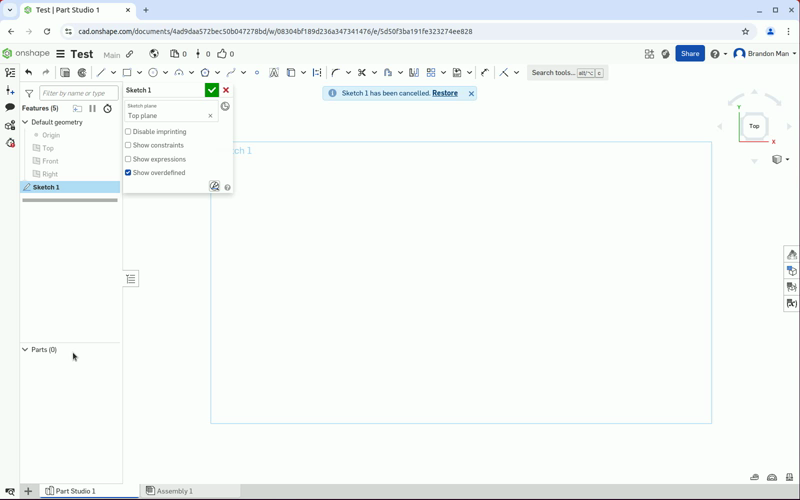
key(y)
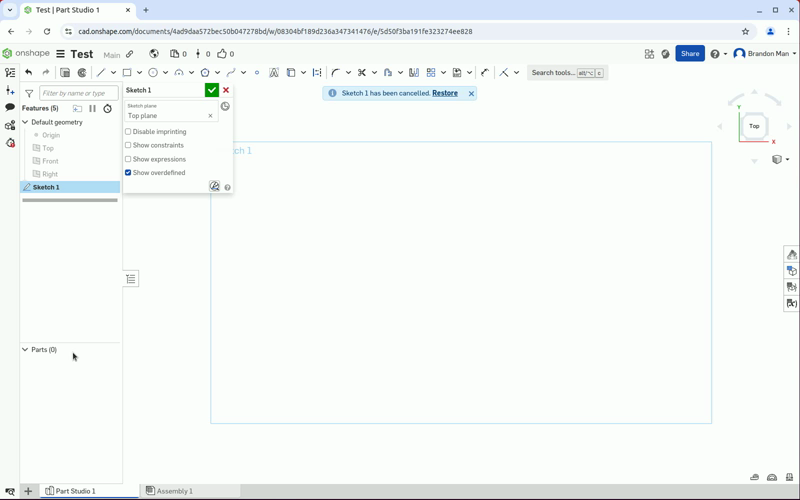
key(c)
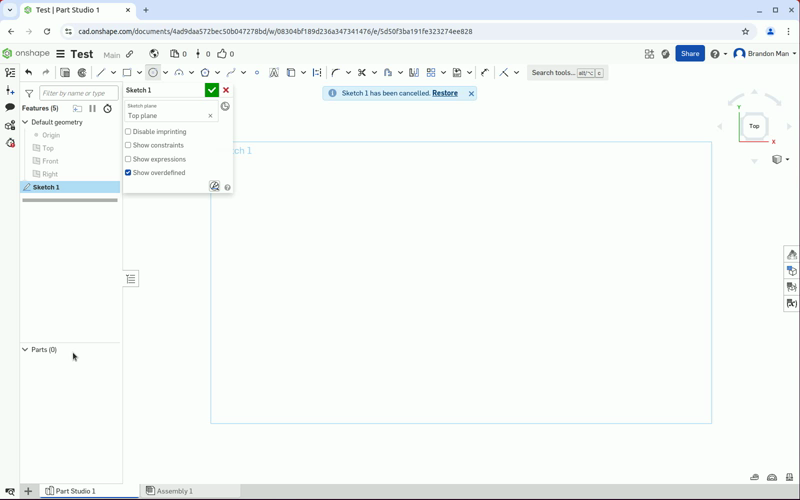
key_down(shift)
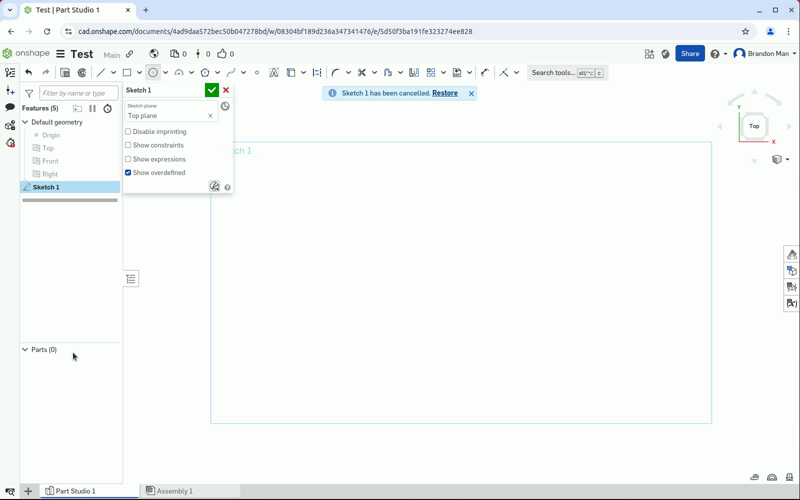
mouse_move(461, 282)
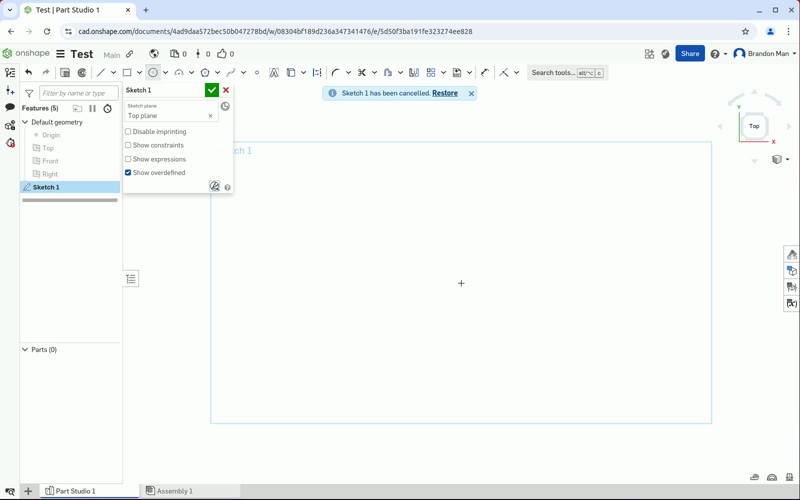
click(461, 282)
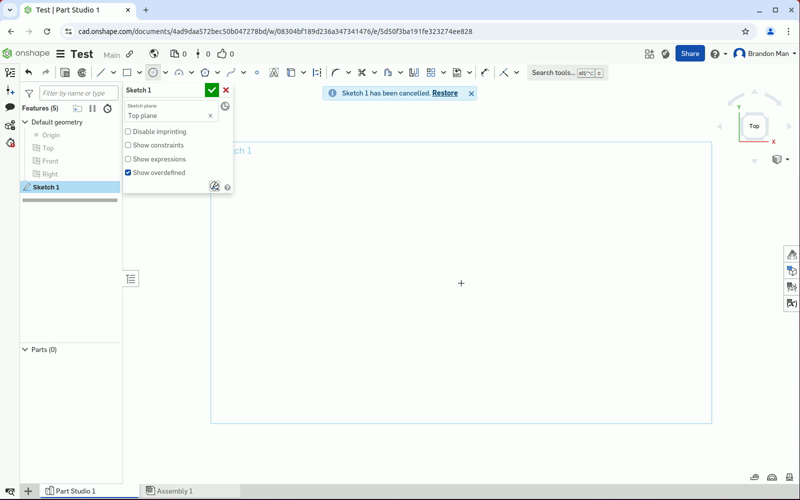
key_up(shift)
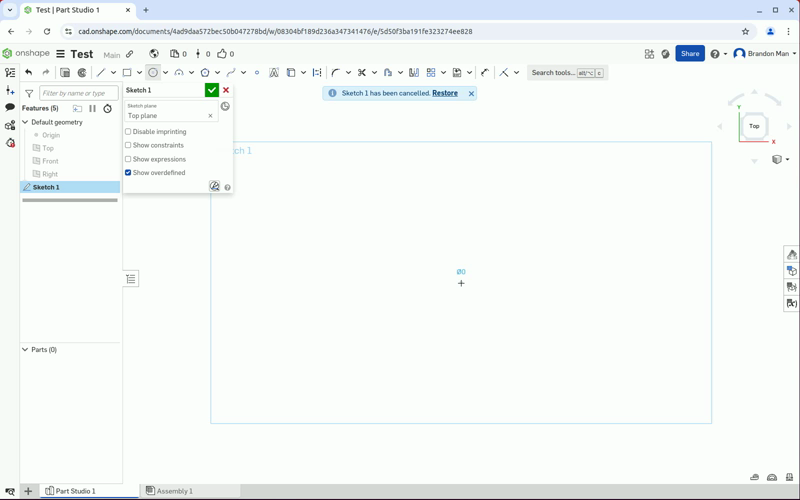
mouse_move(506, 282)
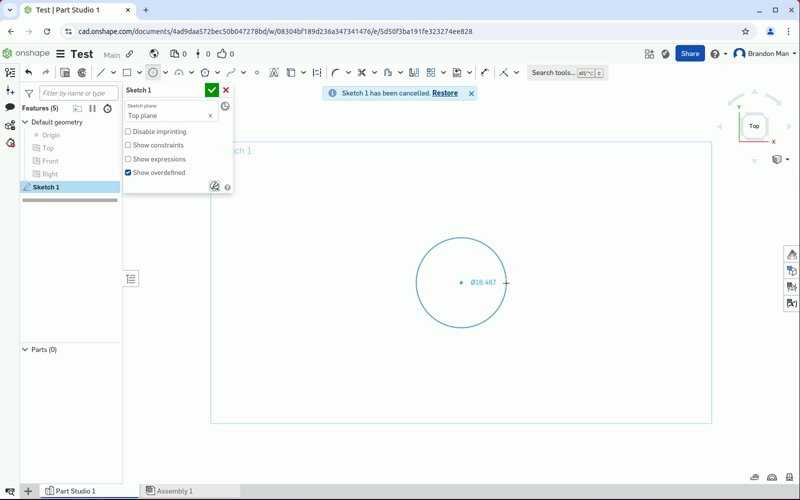
click(506, 282)
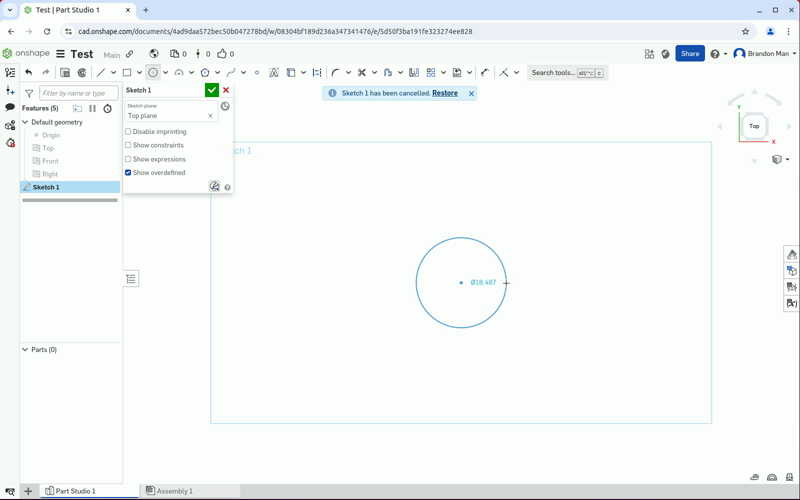
key(esc)
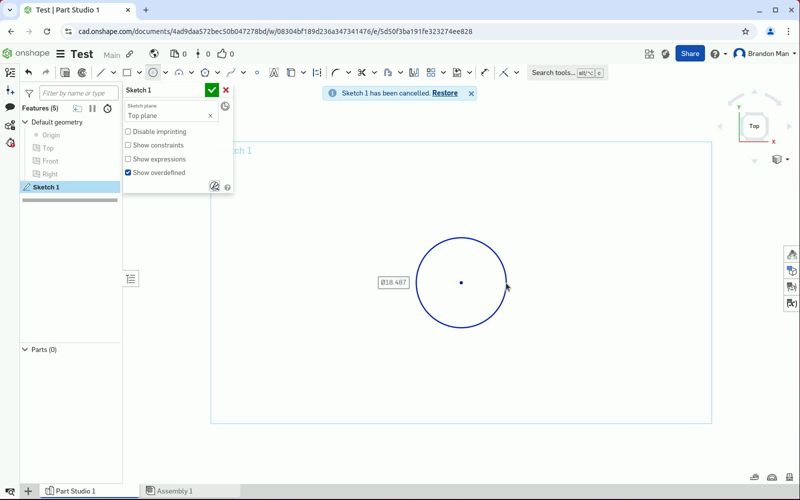
key(c)
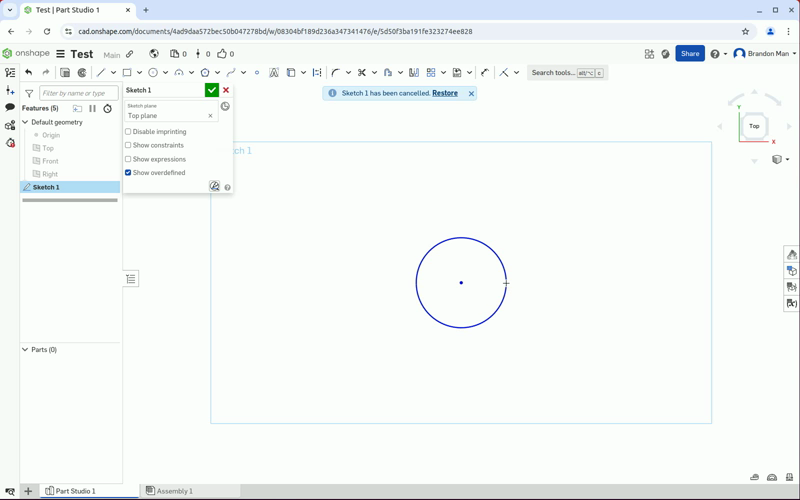
key_down(shift)
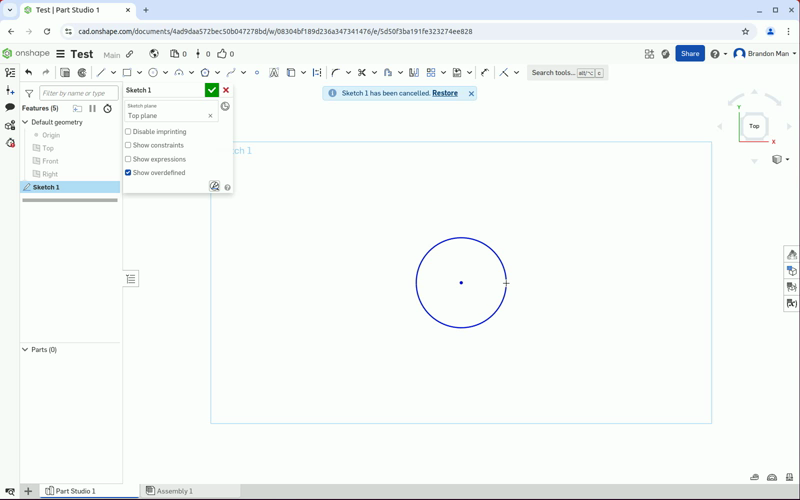
mouse_move(461, 282)
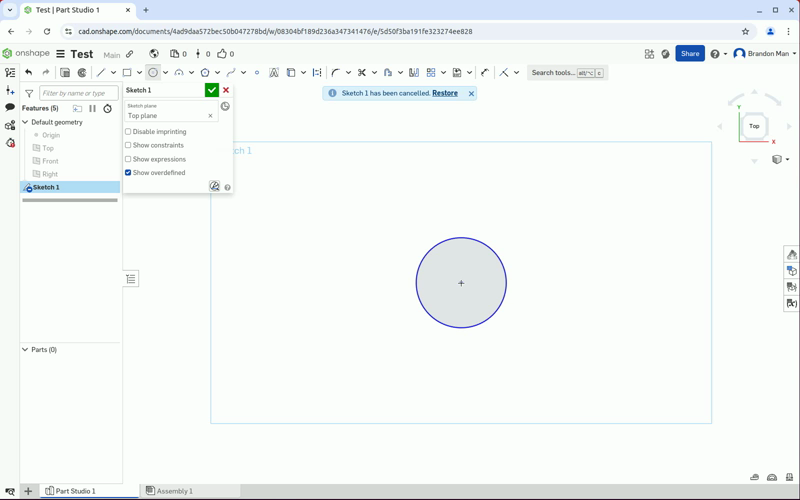
click(461, 282)
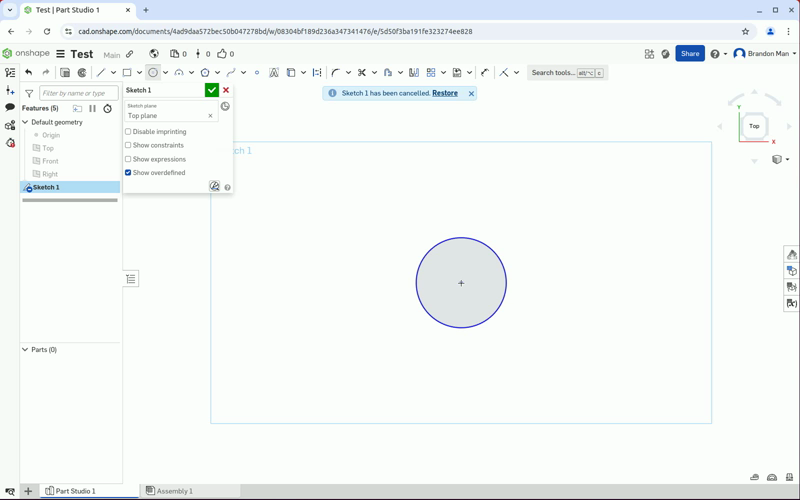
key_up(shift)
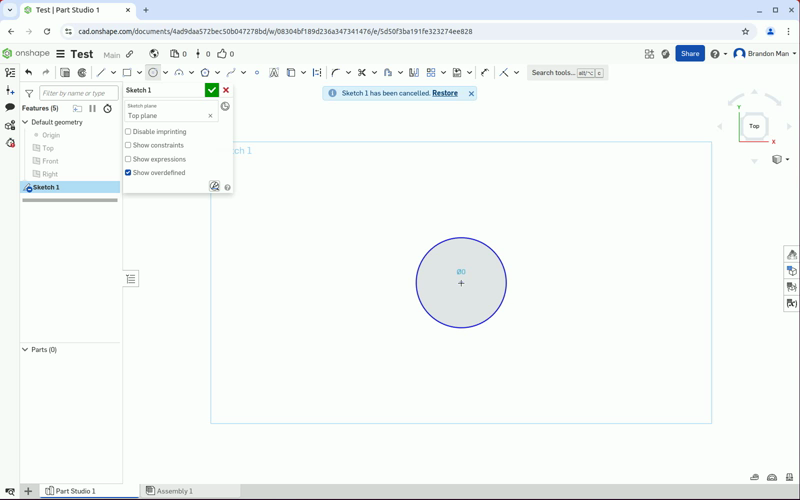
mouse_move(471, 282)
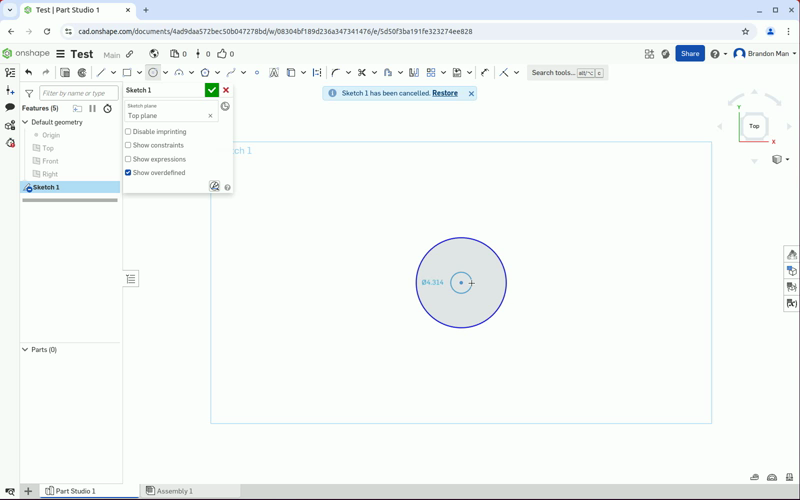
click(471, 282)
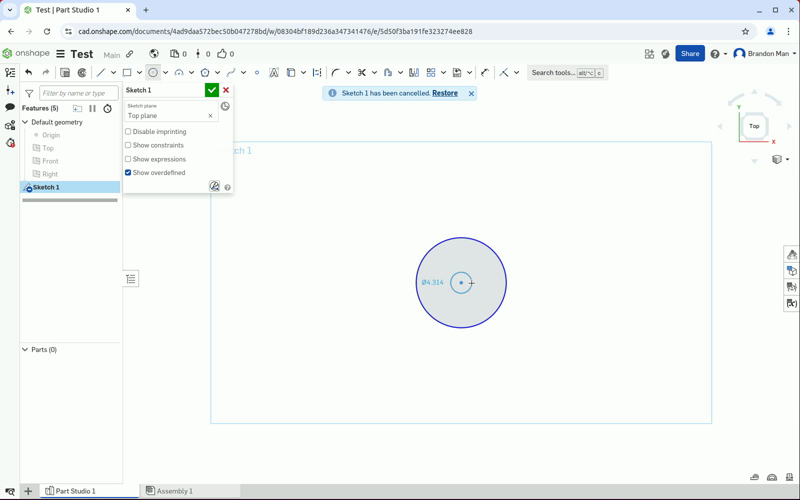
key(esc)
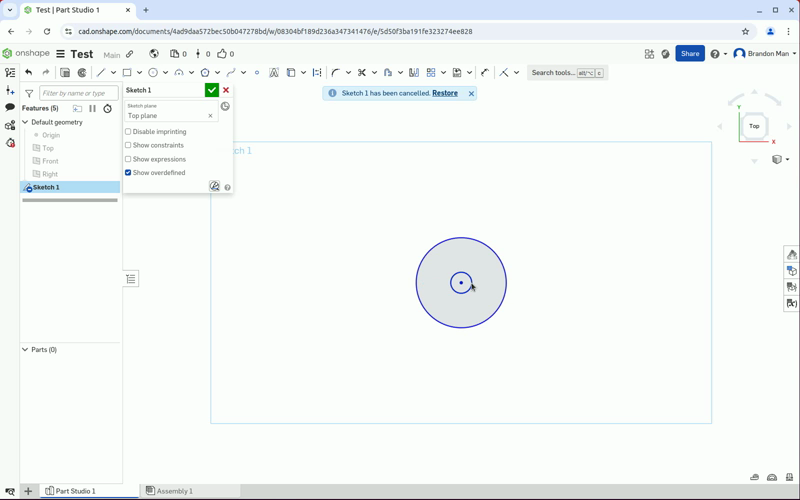
mouse_move(462, 257)
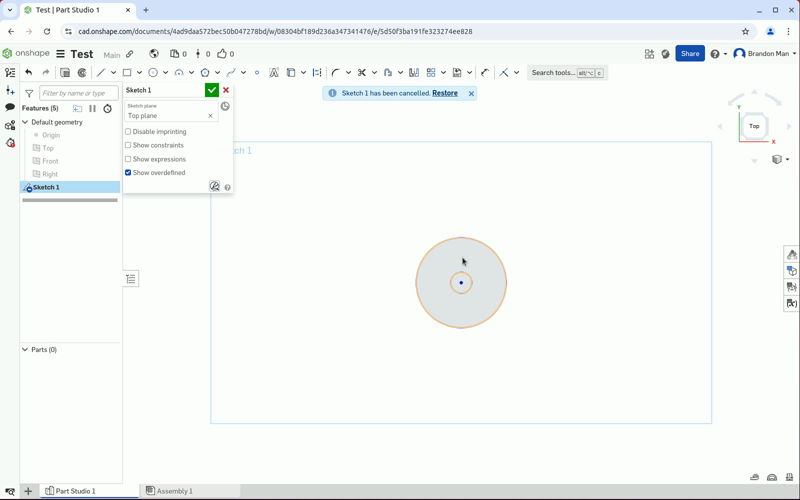
click(462, 257)
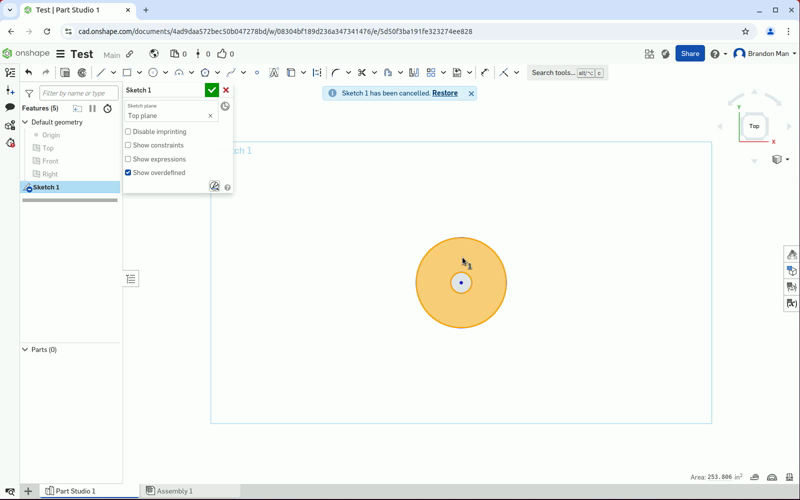
mouse_move(73, 352)
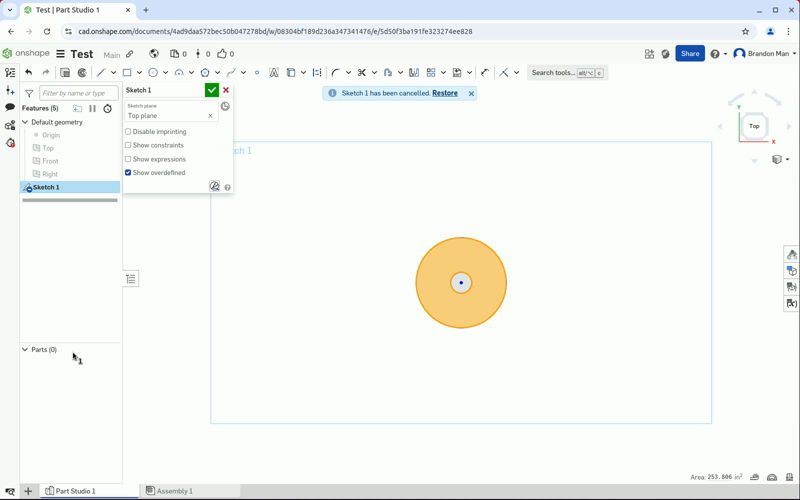
key(shift+y)
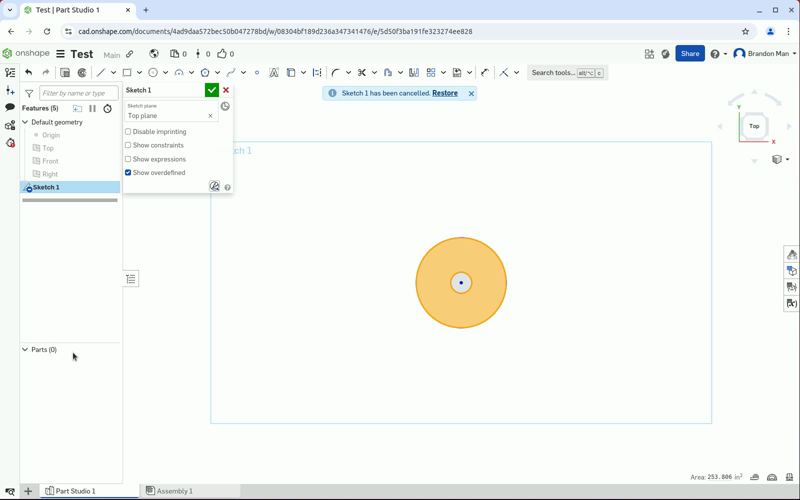
key(shift+e)
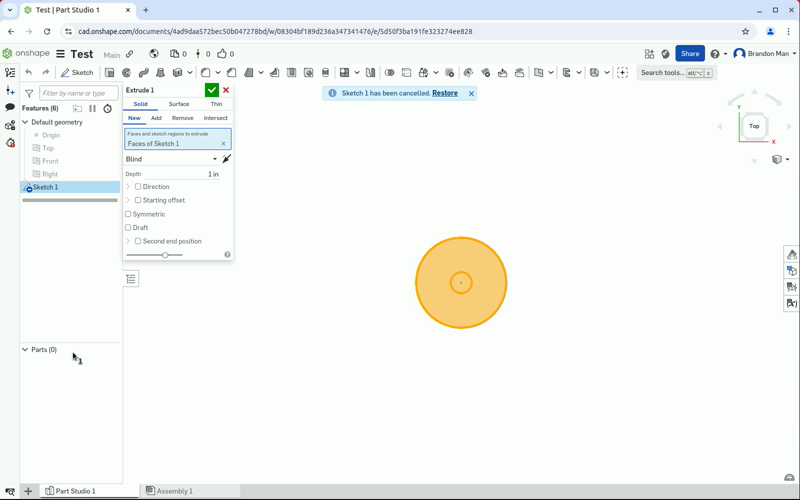
mouse_move(143, 106)
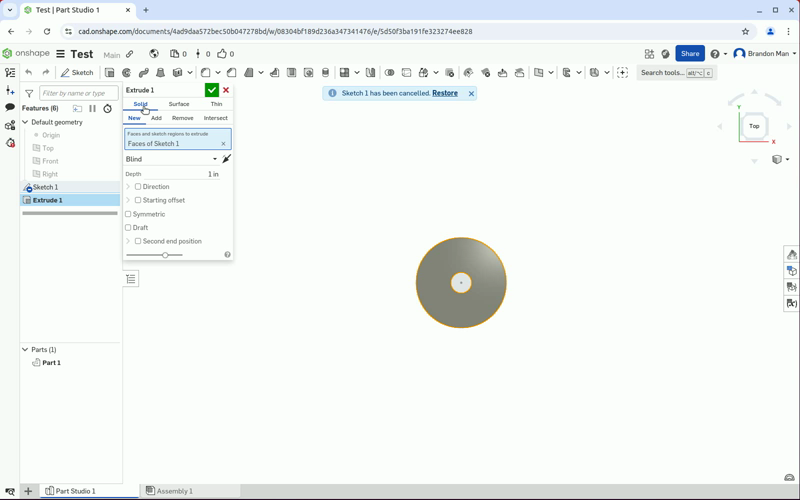
click(143, 106)
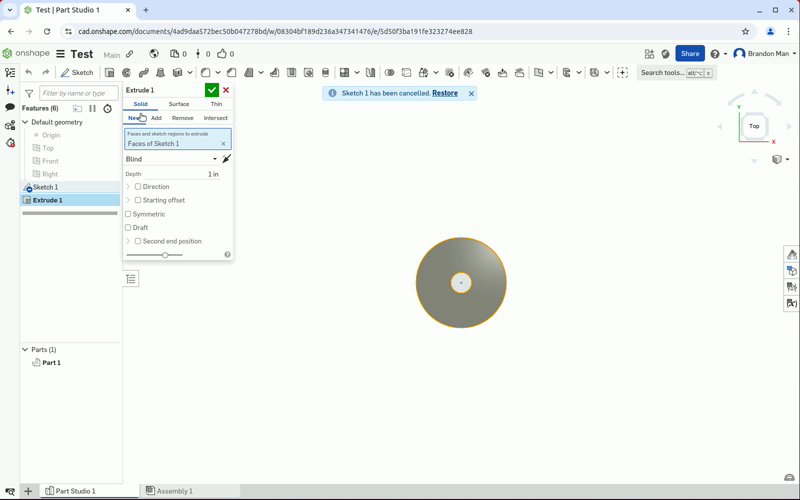
mouse_move(137, 120)
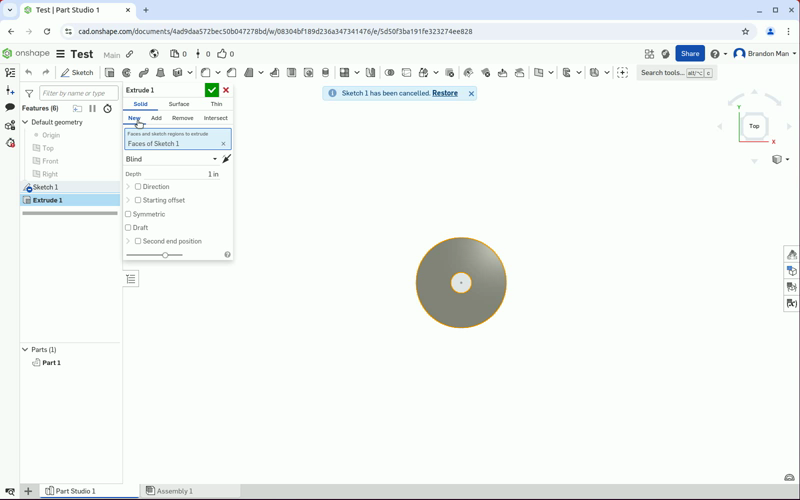
click(137, 120)
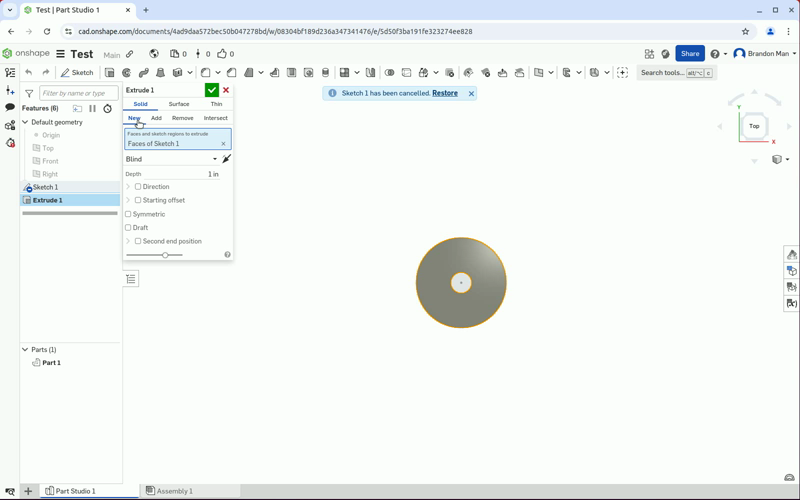
key(tab, 4)
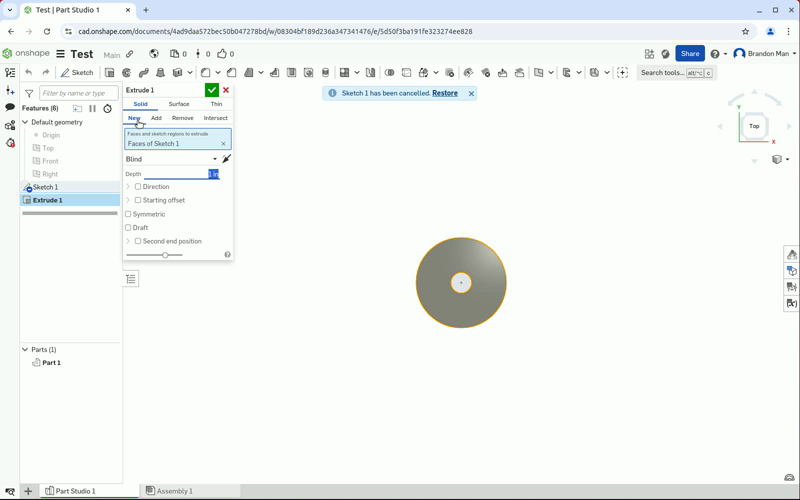
text(2.166)
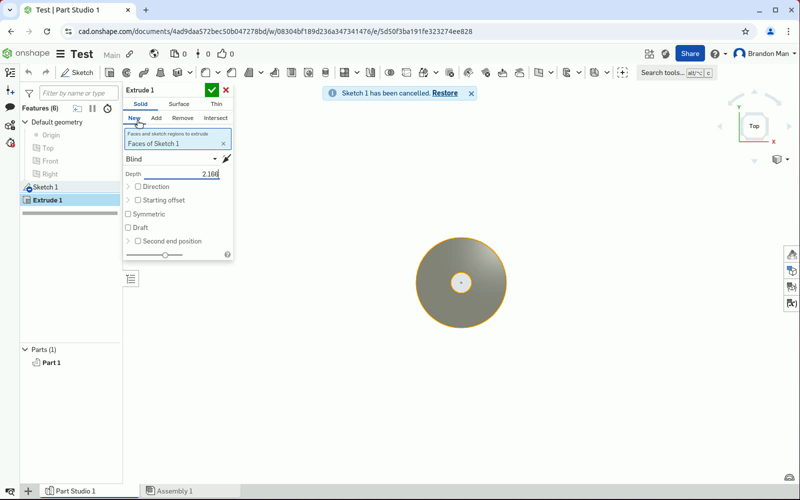
key(enter)
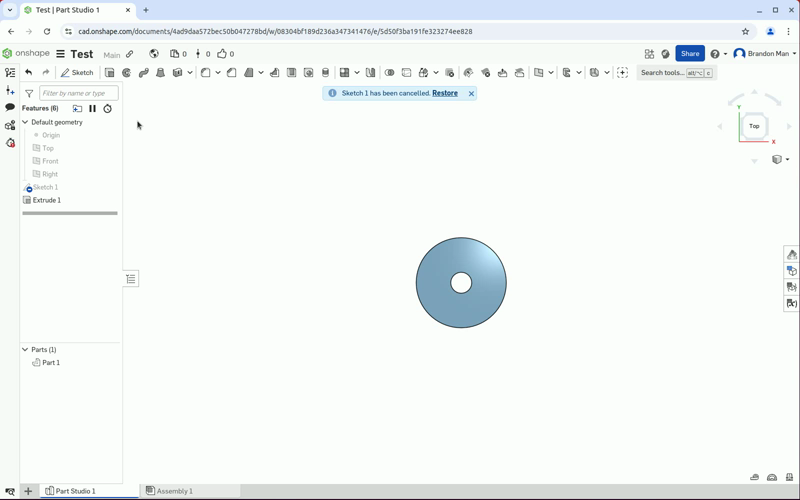
key(shift+h)
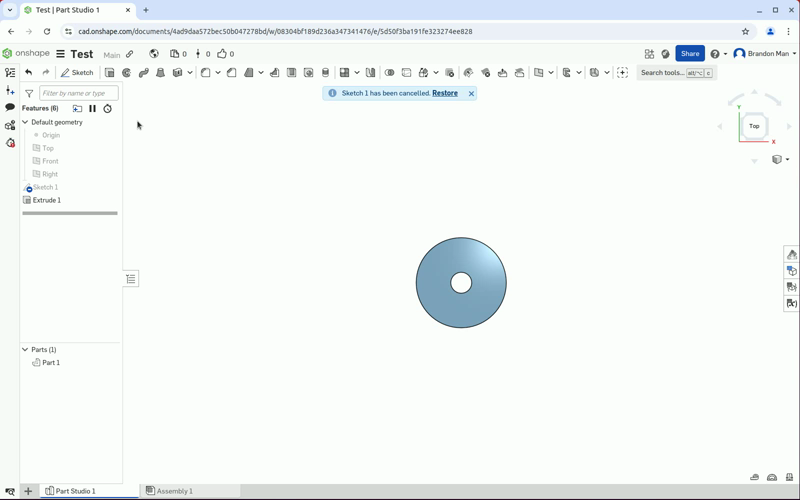
key(shift+h)
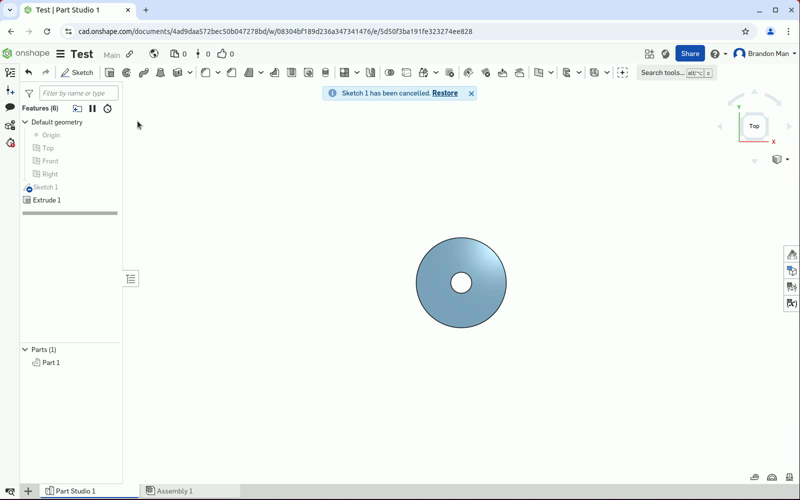
mouse_move(73, 189)
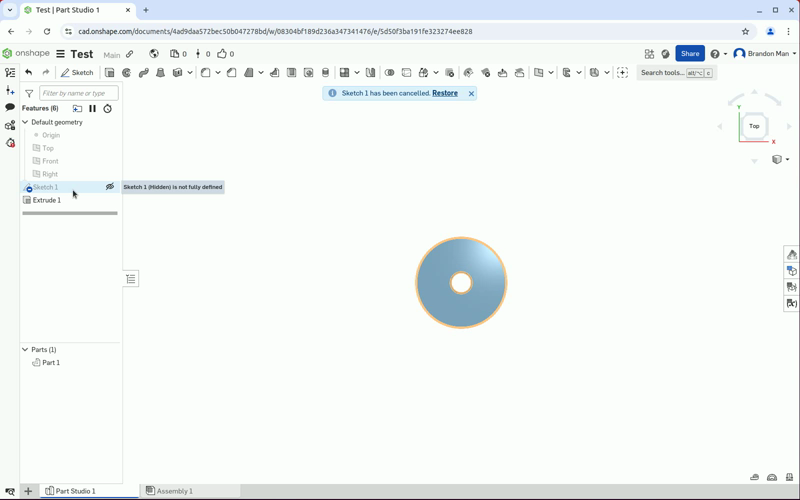
click(73, 189)
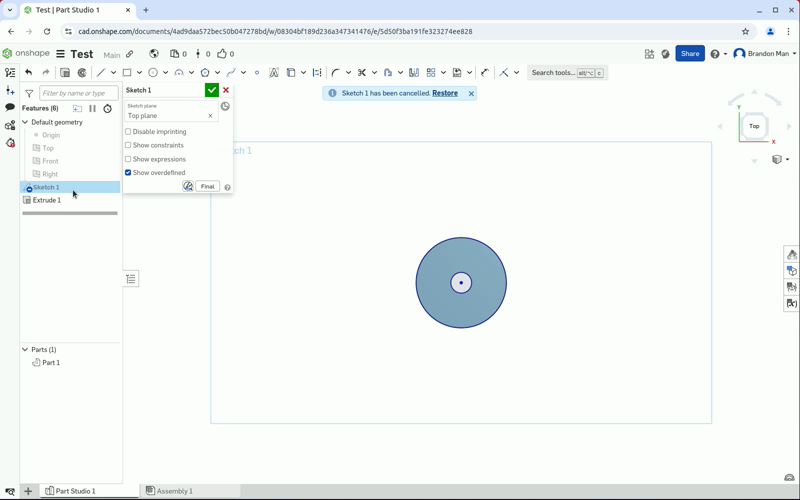
mouse_move(229, 92)
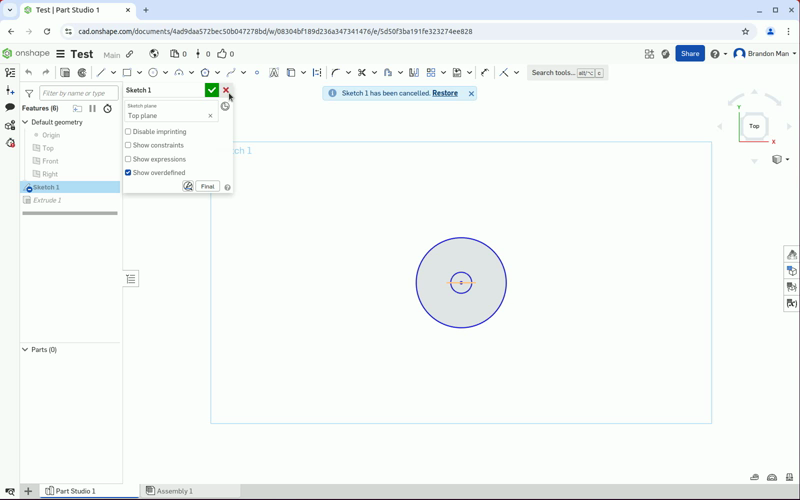
click(229, 92)
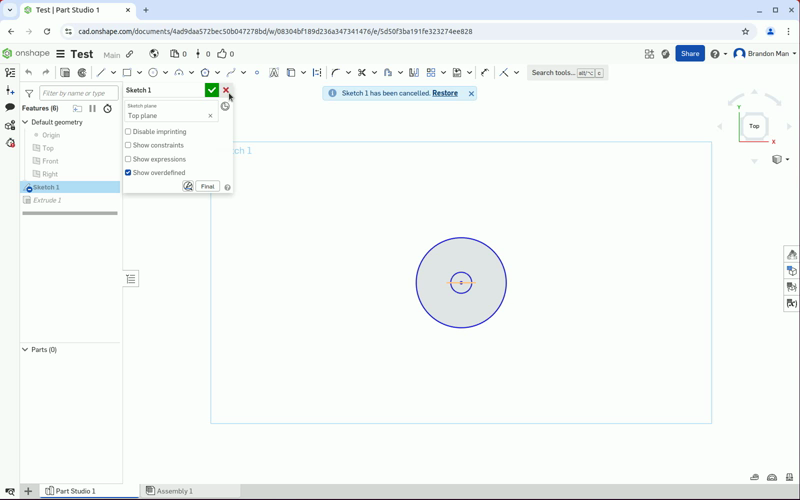
key(shift+s)
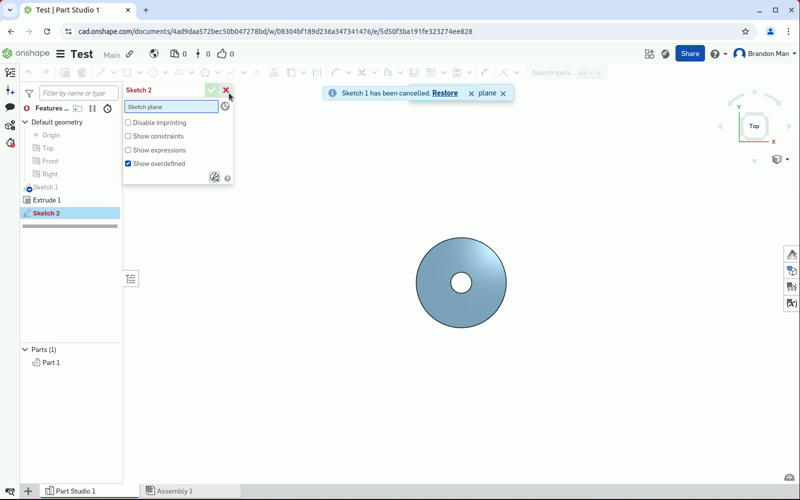
mouse_move(73, 150)
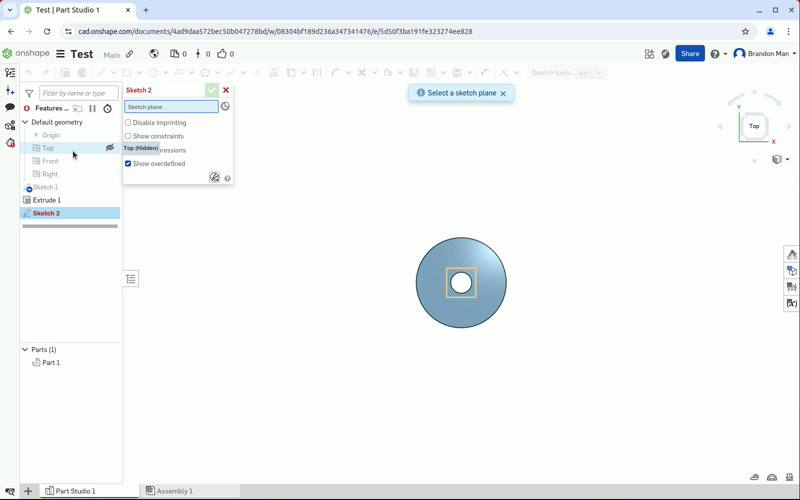
click(73, 150)
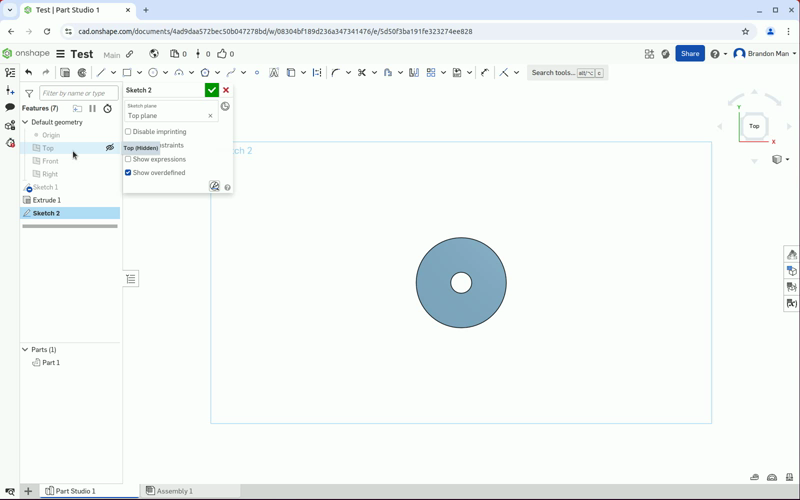
mouse_move(73, 352)
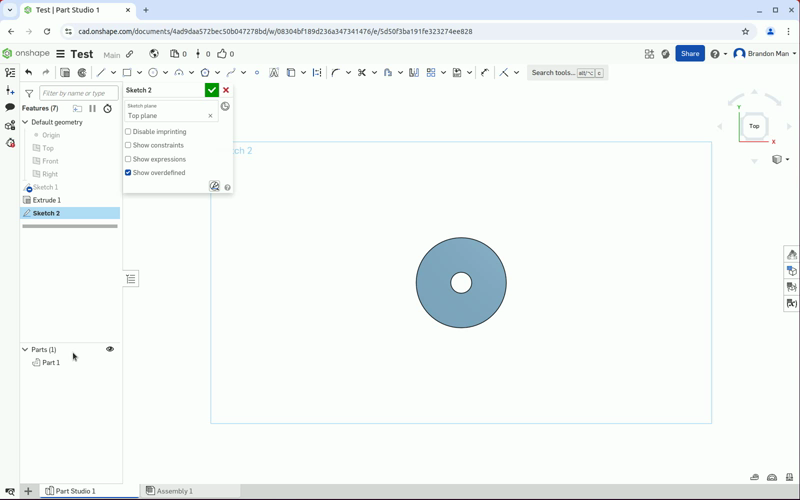
key(y)
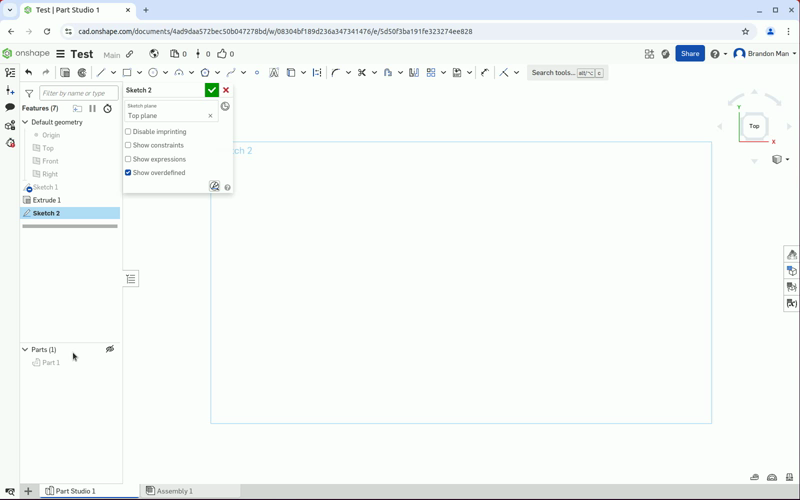
key(c)
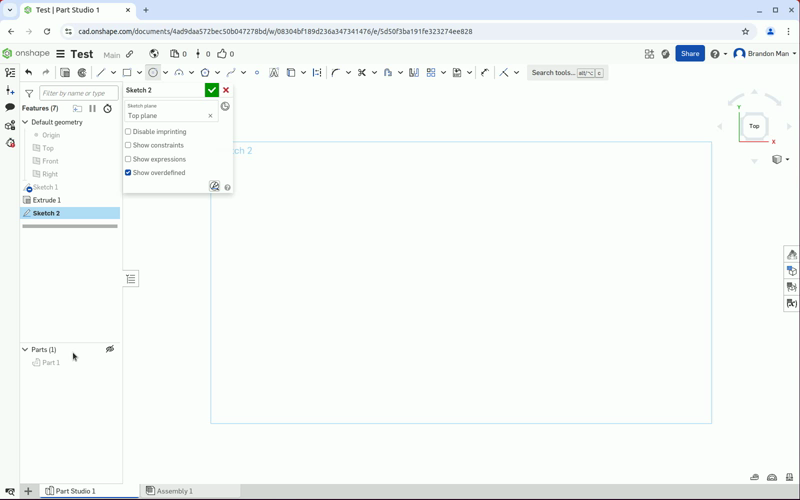
key_down(shift)
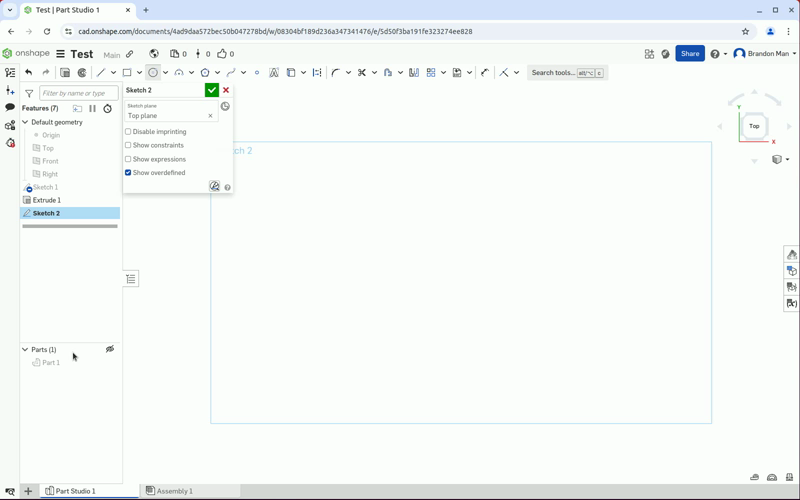
mouse_move(461, 281)
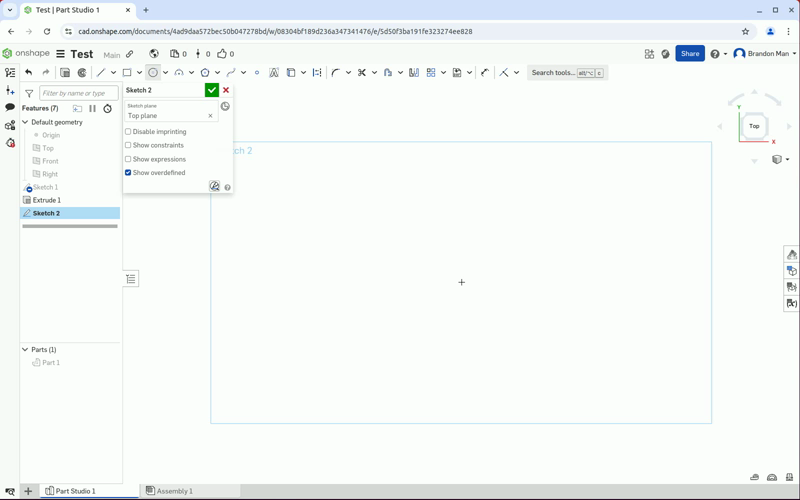
click(461, 281)
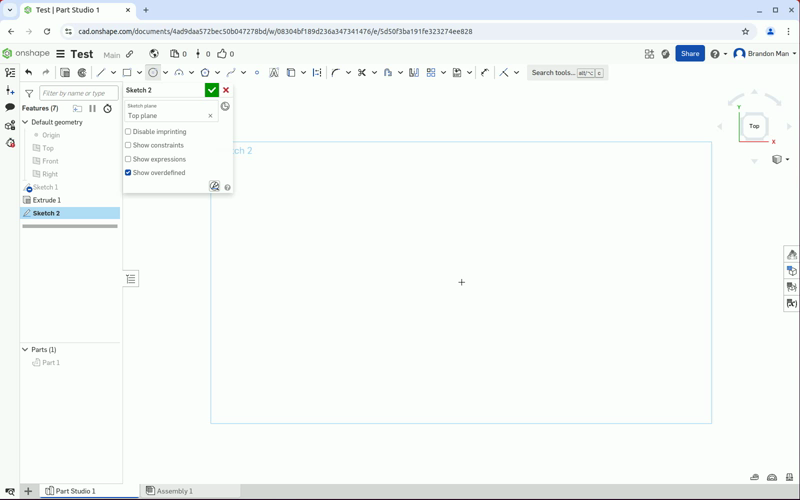
key_up(shift)
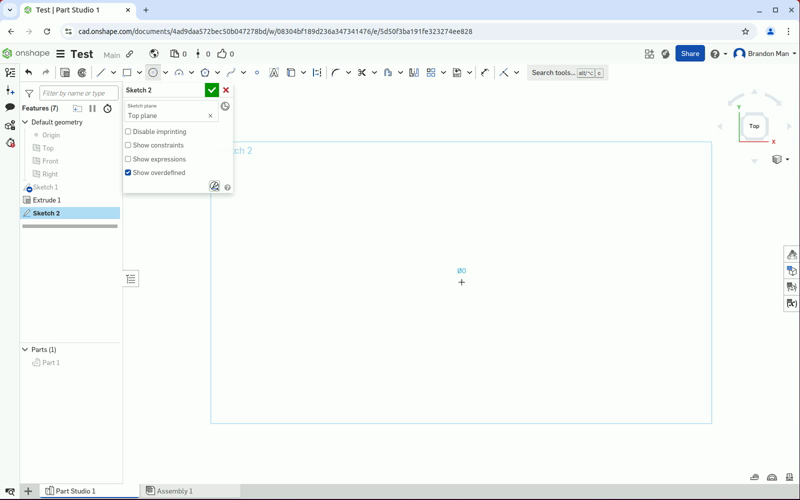
mouse_move(525, 281)
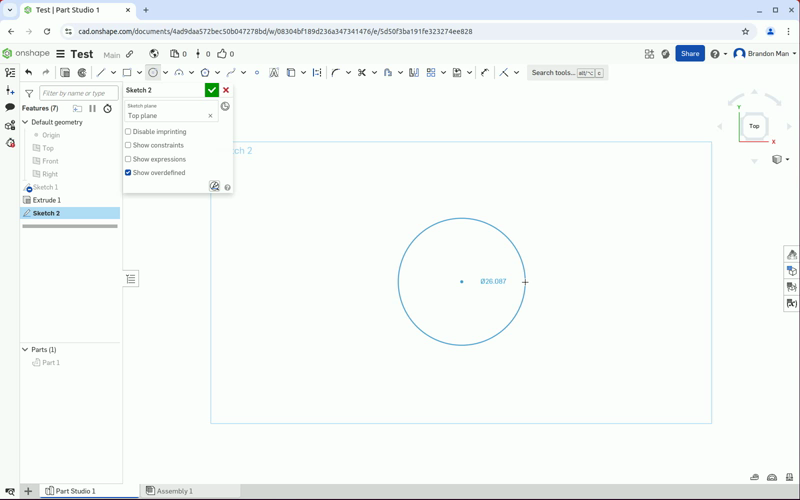
click(525, 281)
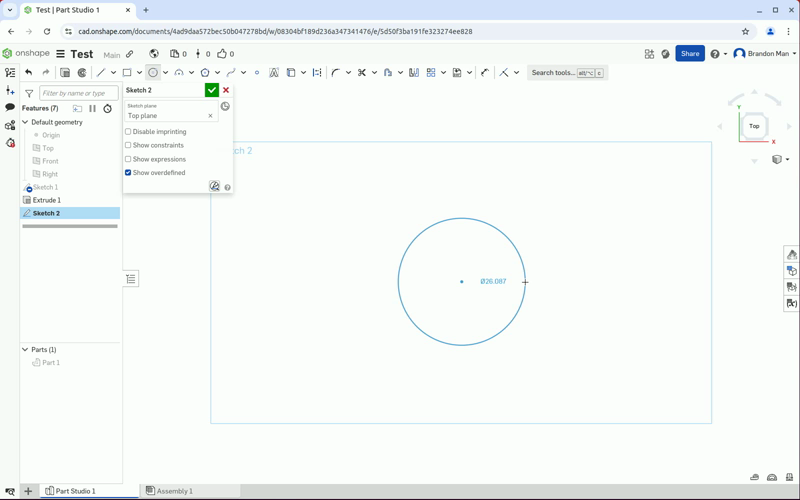
key(esc)
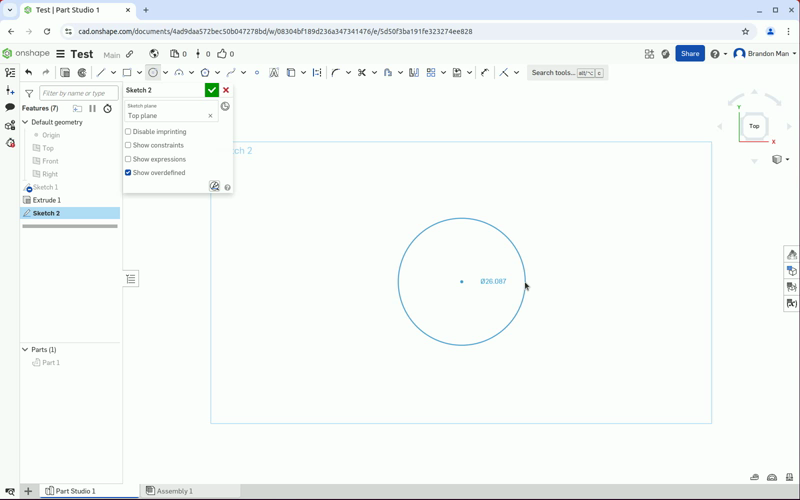
key(c)
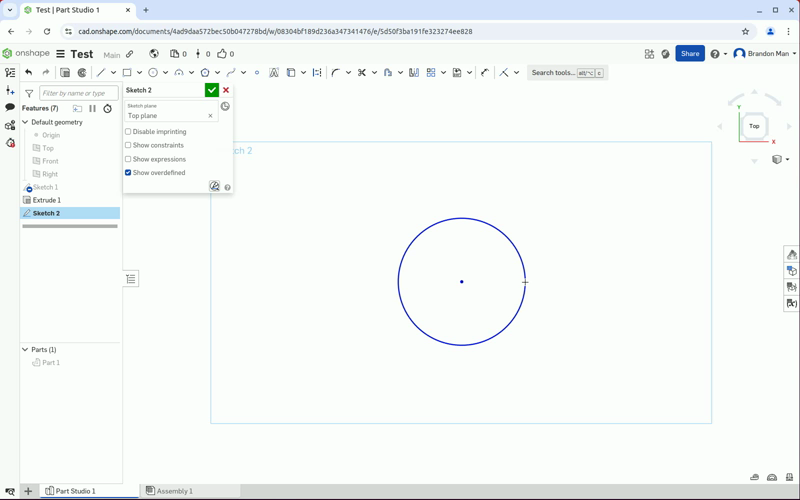
key_down(shift)
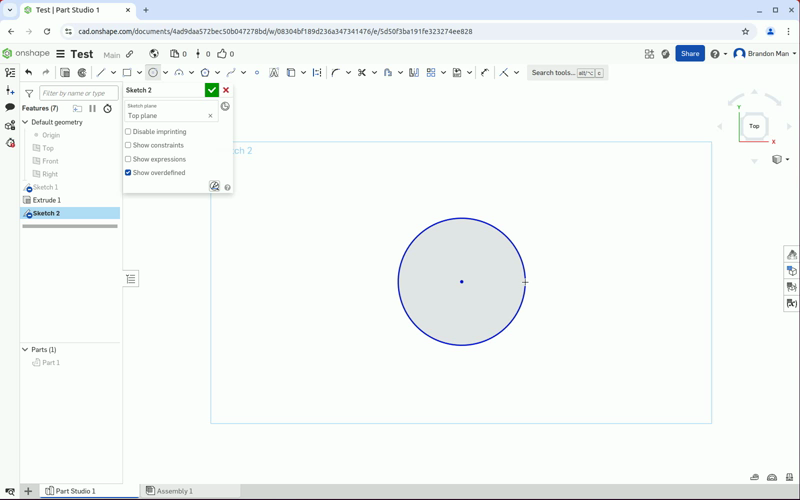
mouse_move(461, 282)
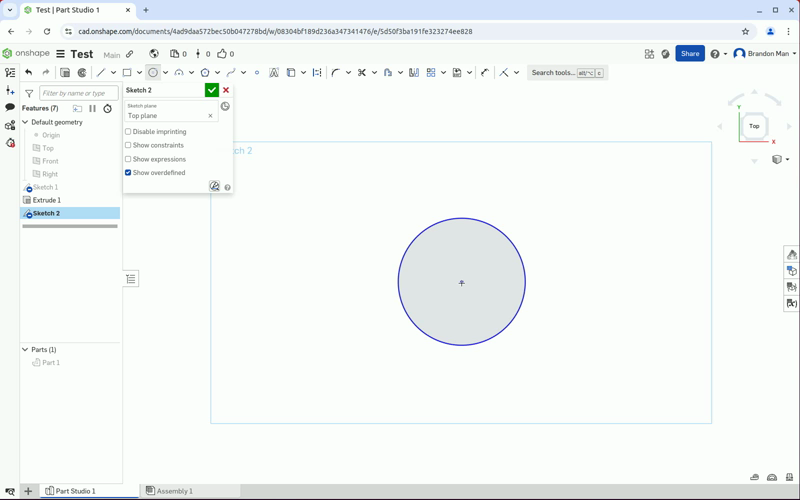
scroll(6)
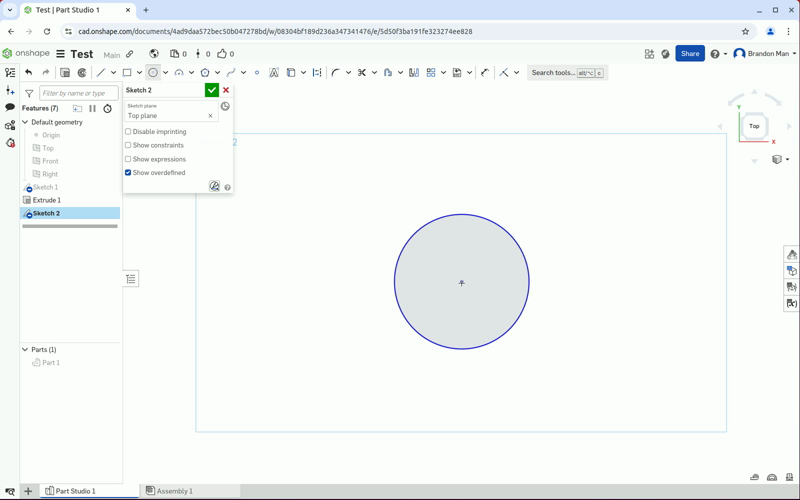
scroll(6)
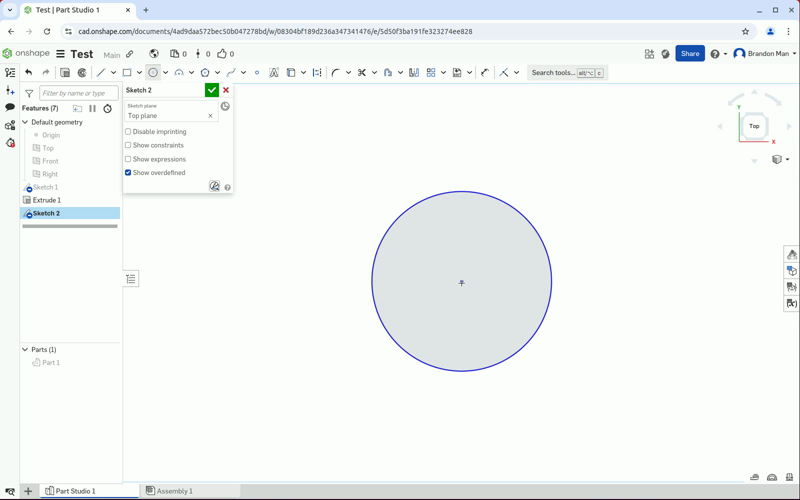
scroll(6)
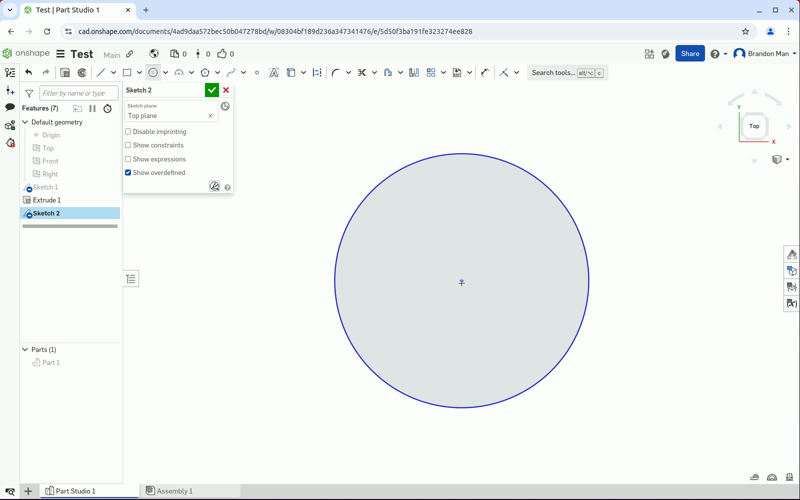
scroll(6)
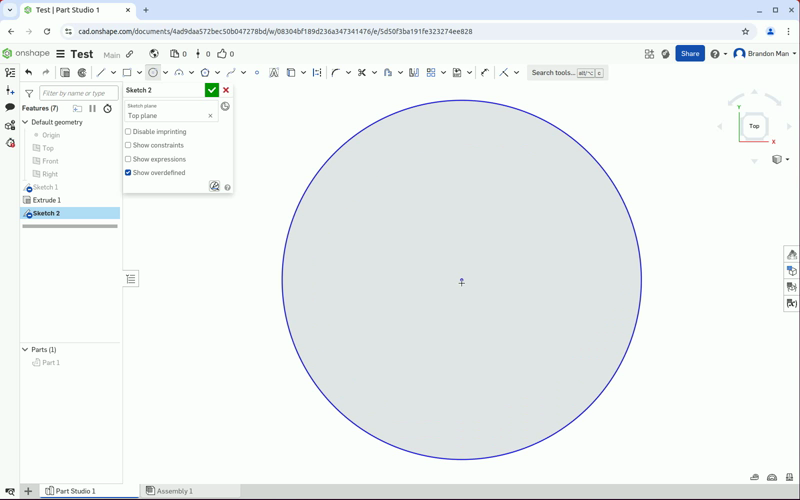
scroll(6)
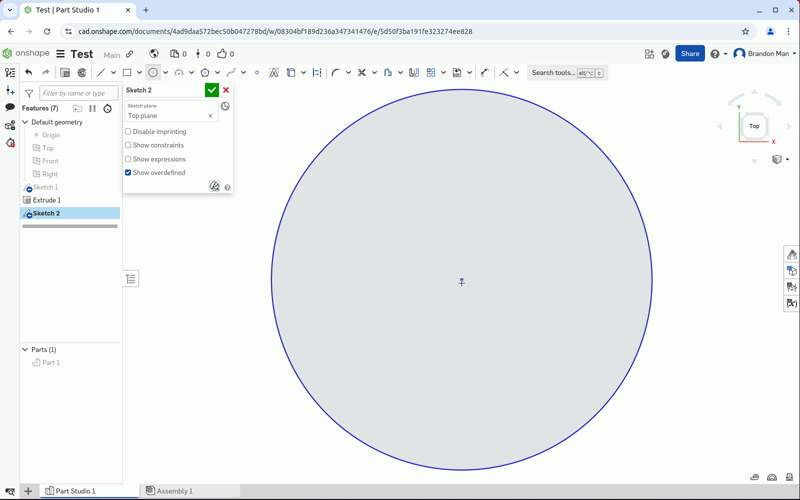
scroll(6)
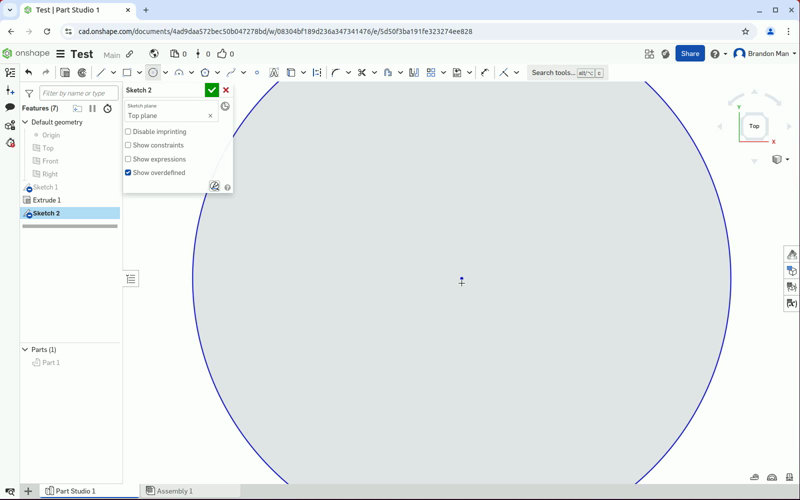
scroll(6)
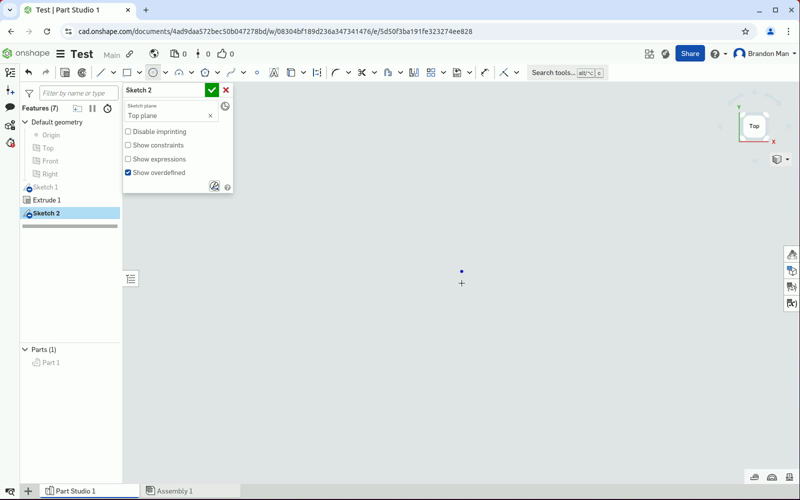
click(461, 282)
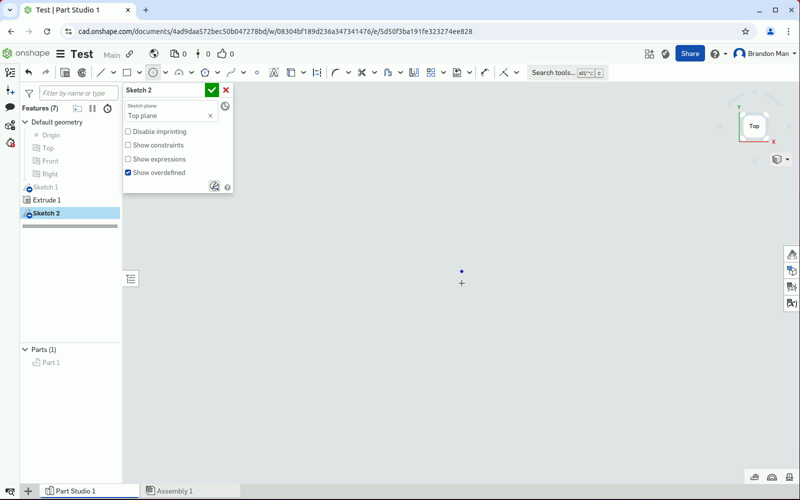
scroll(-6)
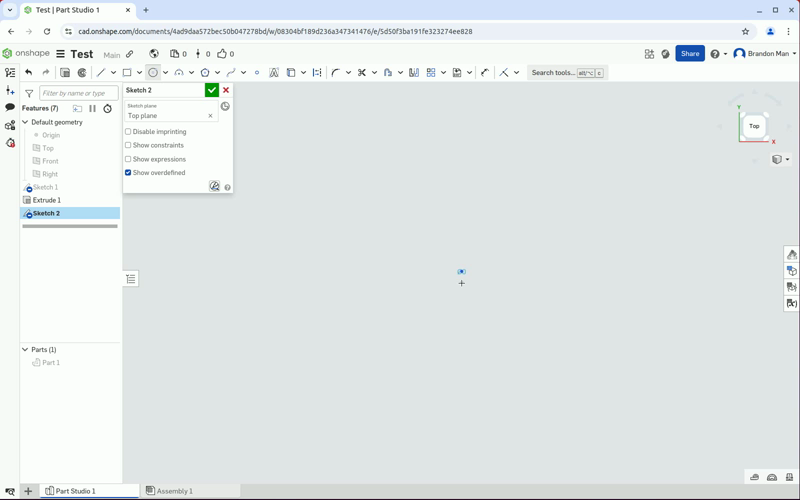
scroll(-6)
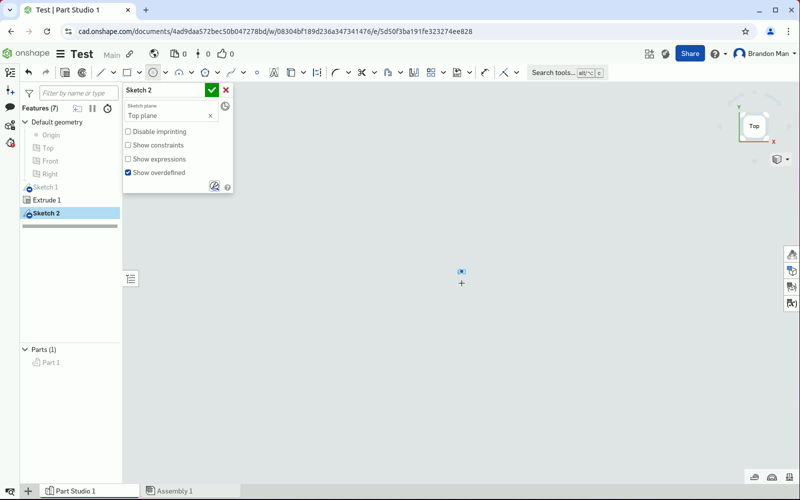
scroll(-6)
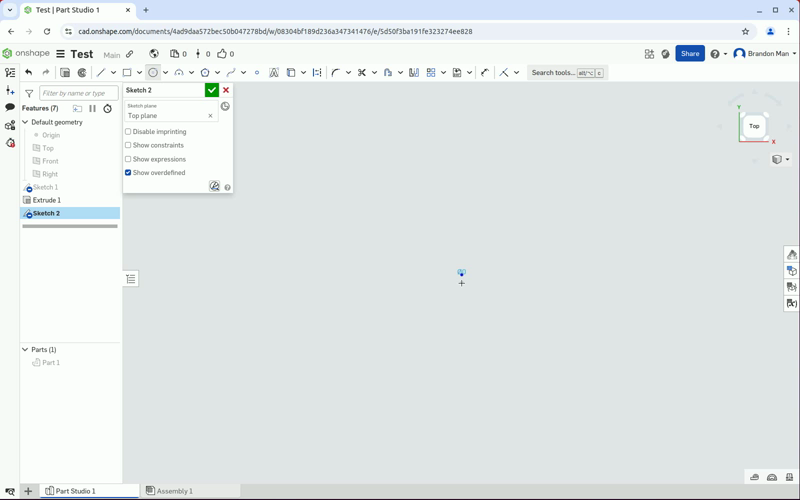
scroll(-6)
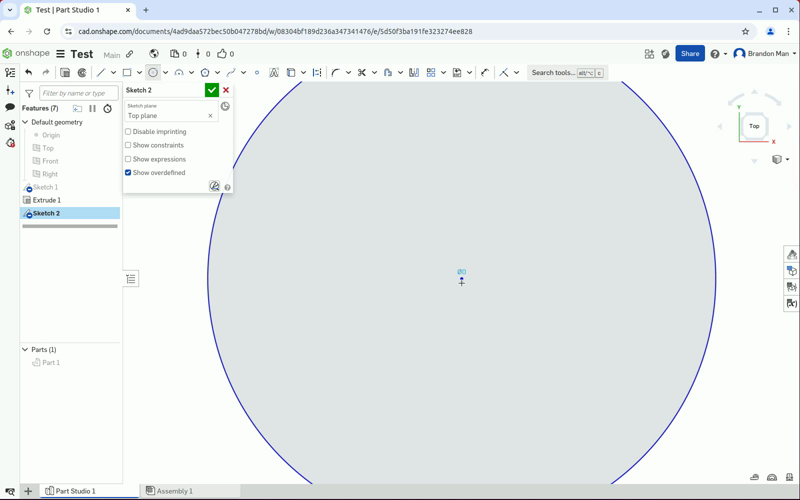
scroll(-6)
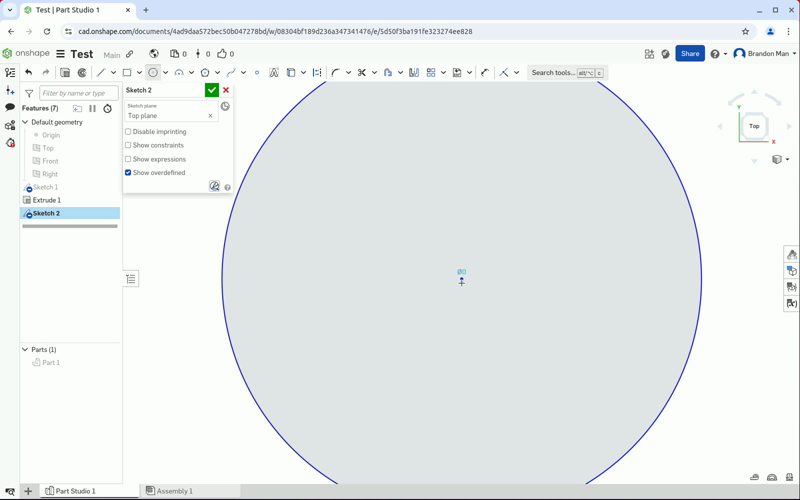
scroll(-6)
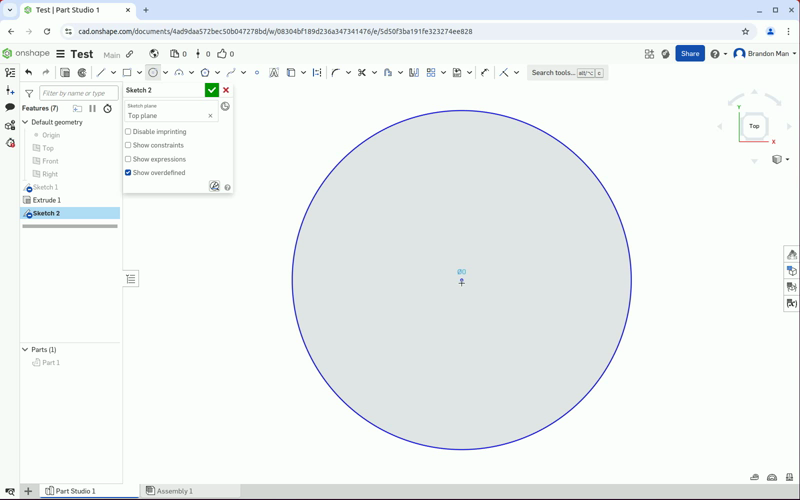
scroll(-6)
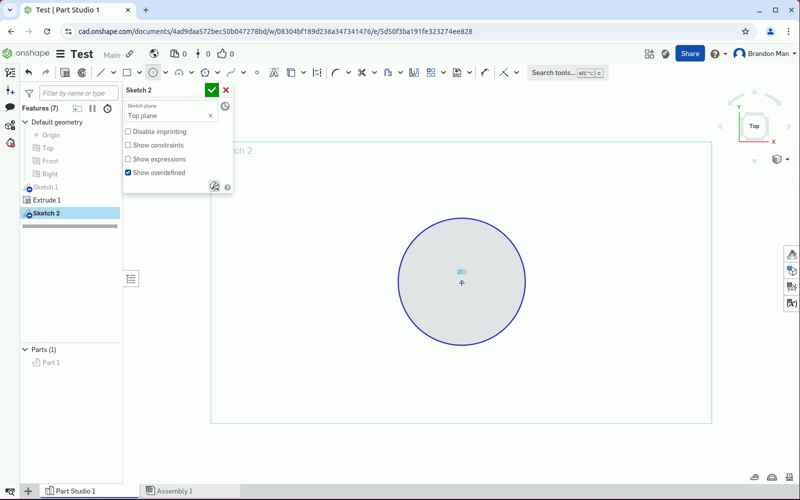
key_up(shift)
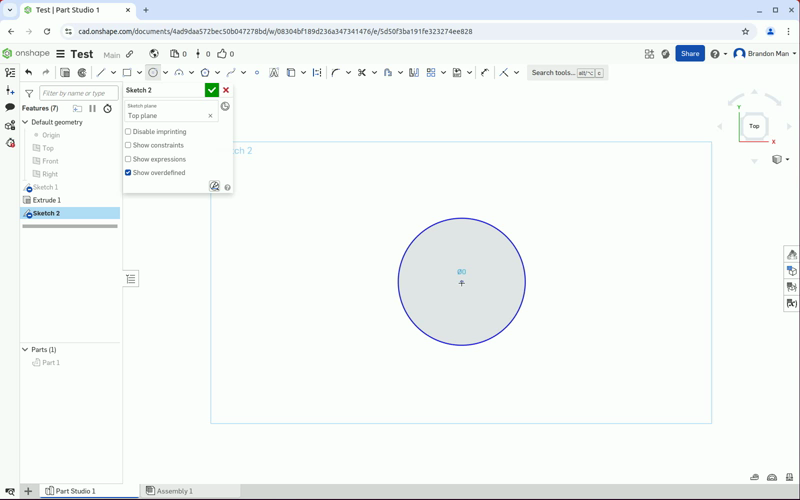
mouse_move(506, 282)
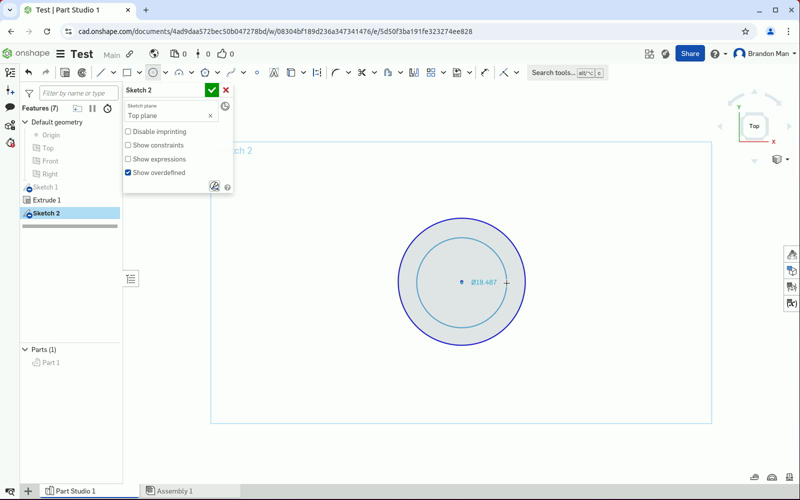
click(506, 282)
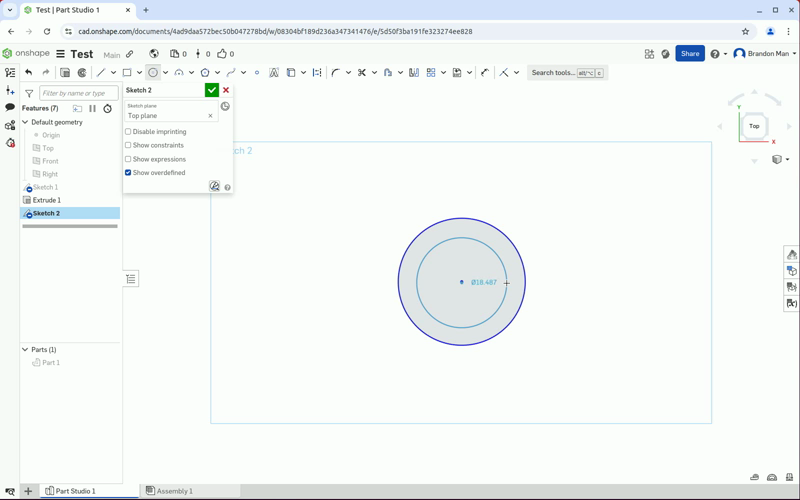
key(esc)
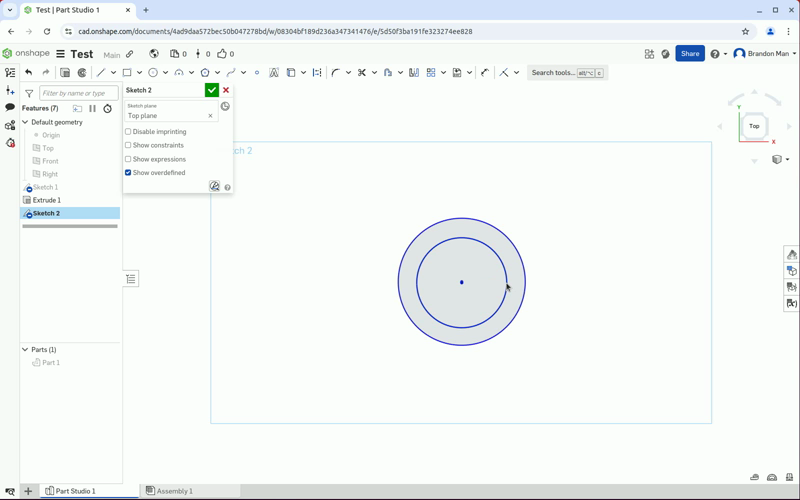
mouse_move(417, 247)
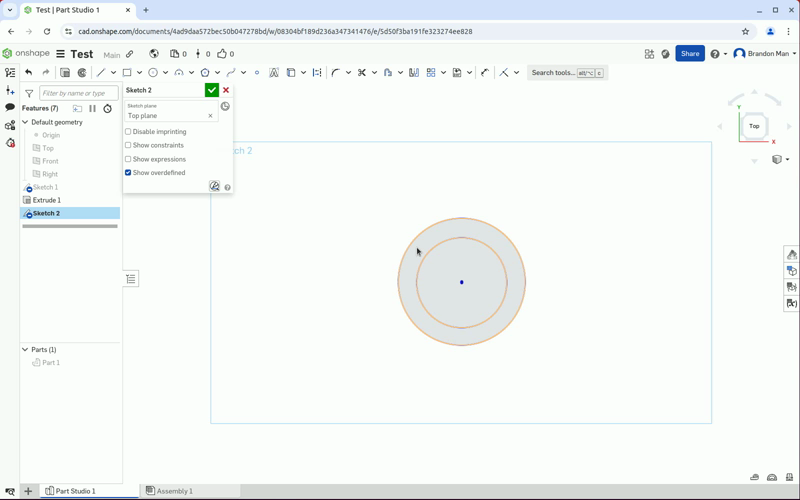
click(417, 247)
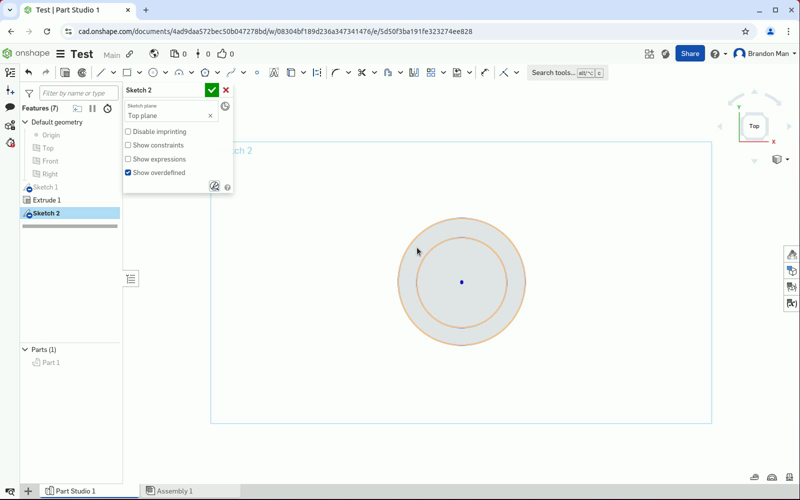
mouse_move(73, 352)
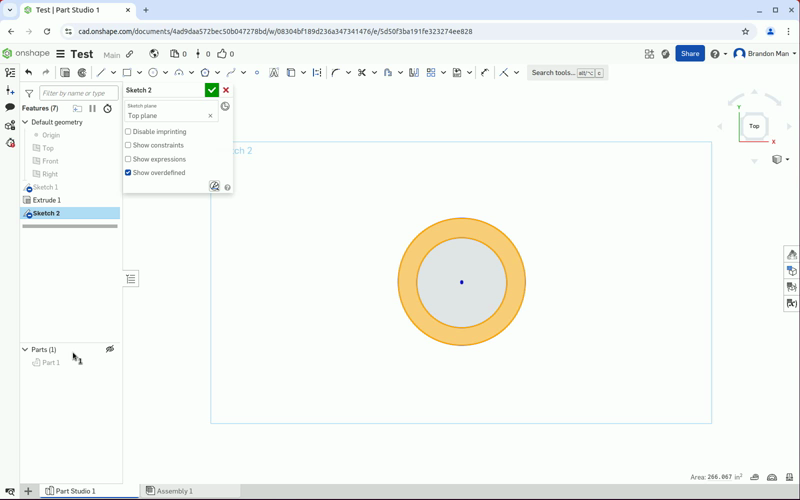
key(shift+y)
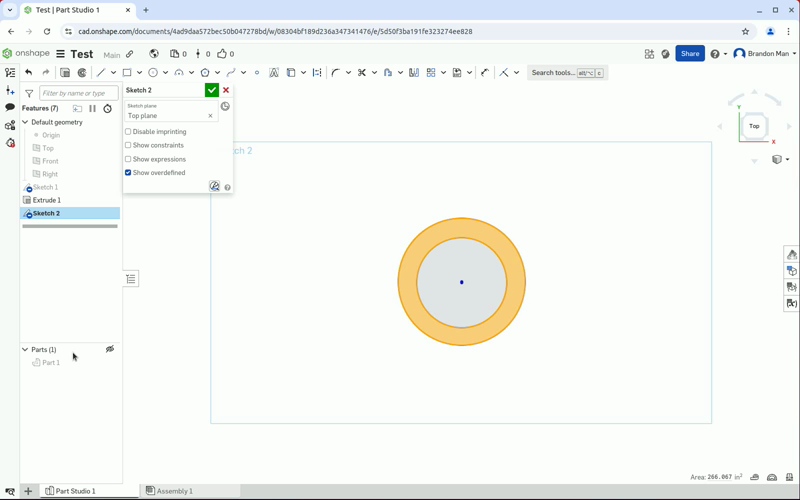
key(shift+e)
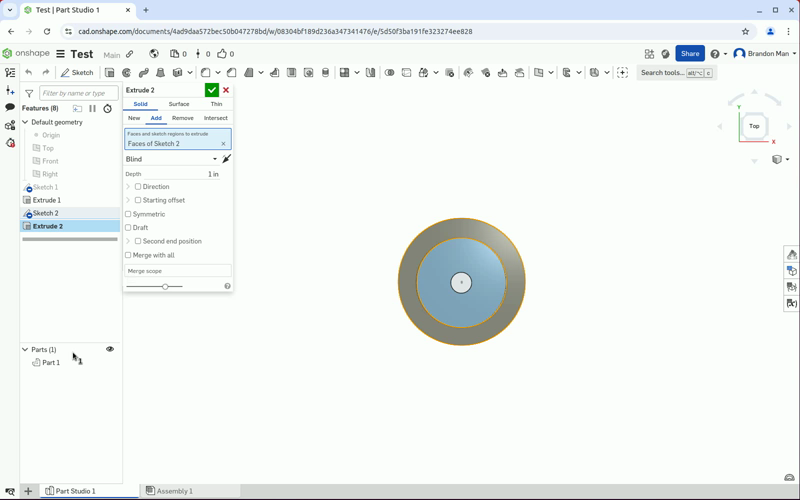
mouse_move(143, 106)
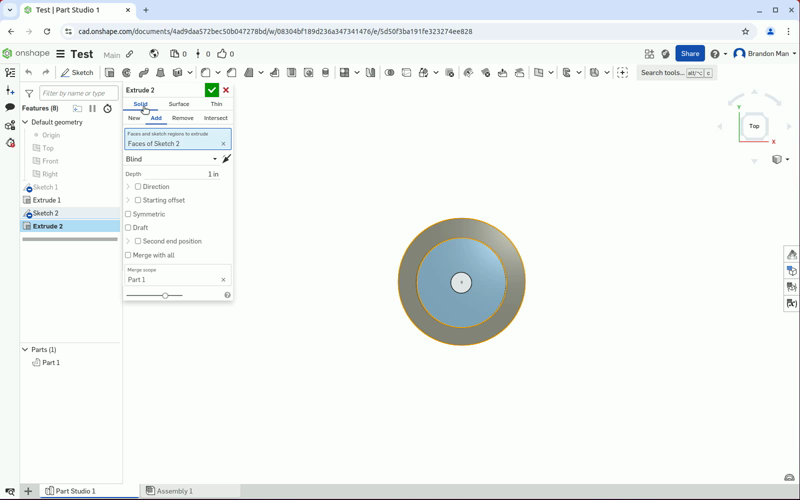
click(143, 106)
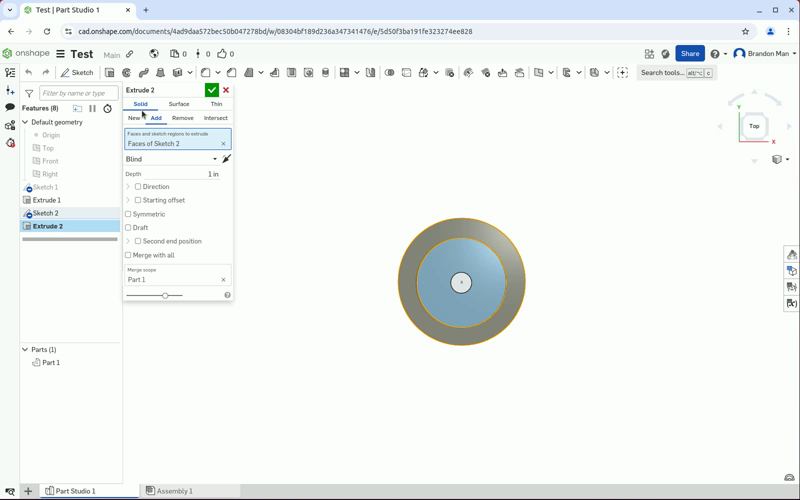
mouse_move(137, 120)
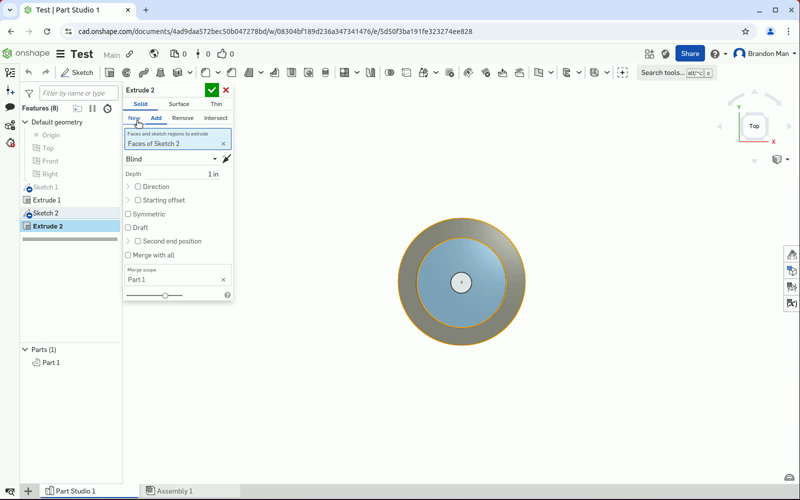
click(137, 120)
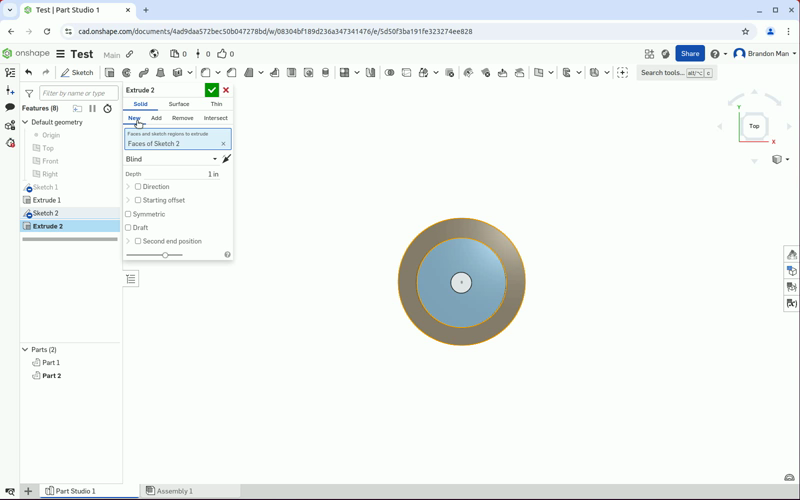
key(tab, 4)
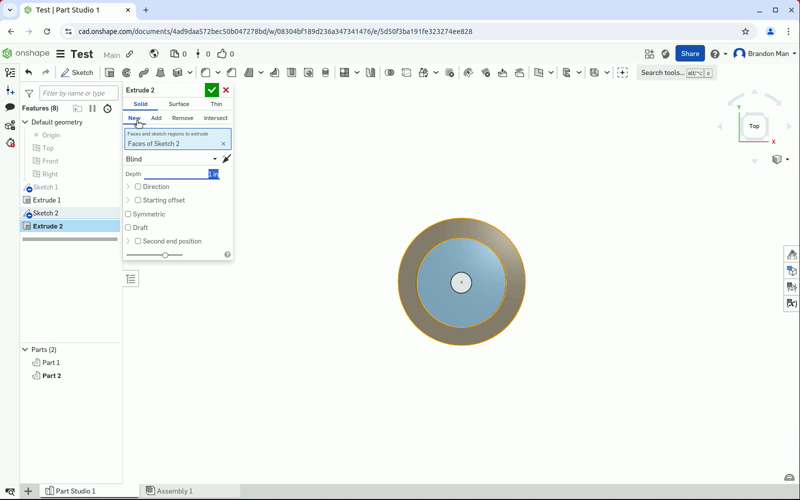
text(12.758)
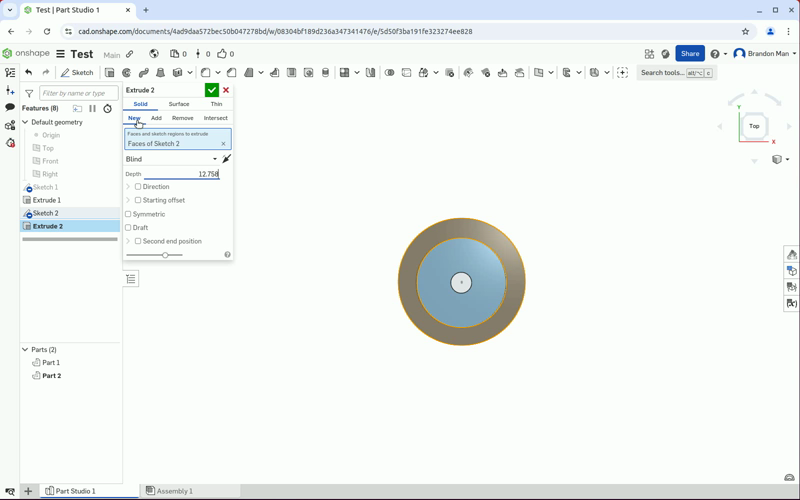
key(enter)
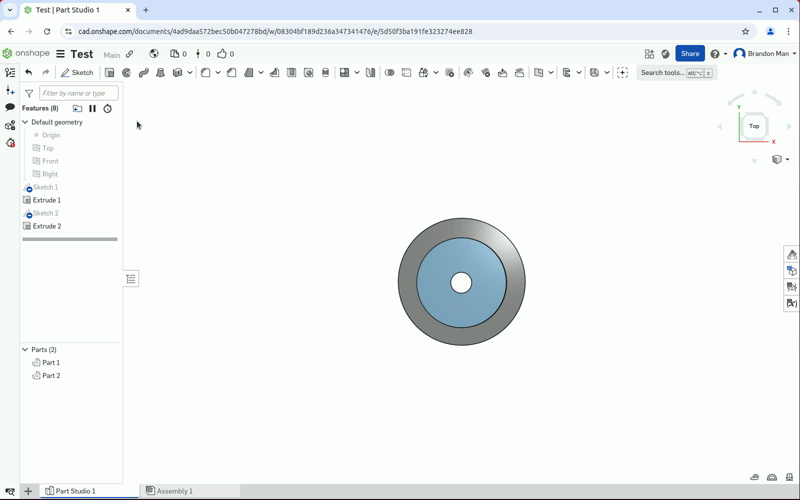
key(shift+h)
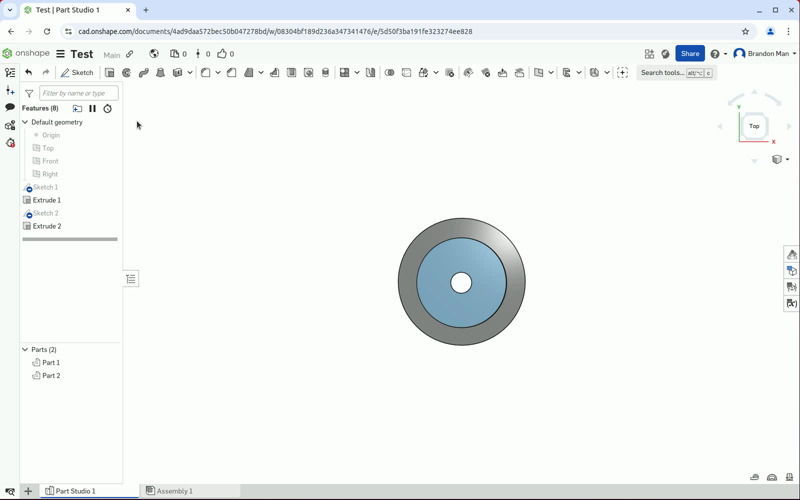
key(shift+h)
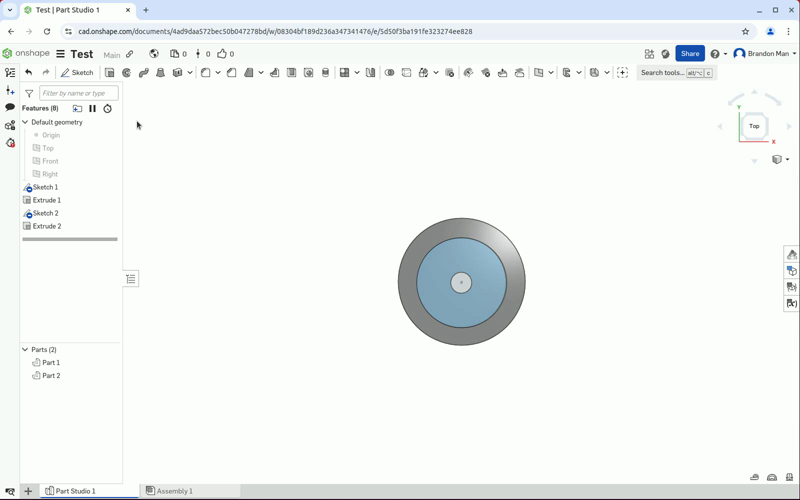
key(shift+7)
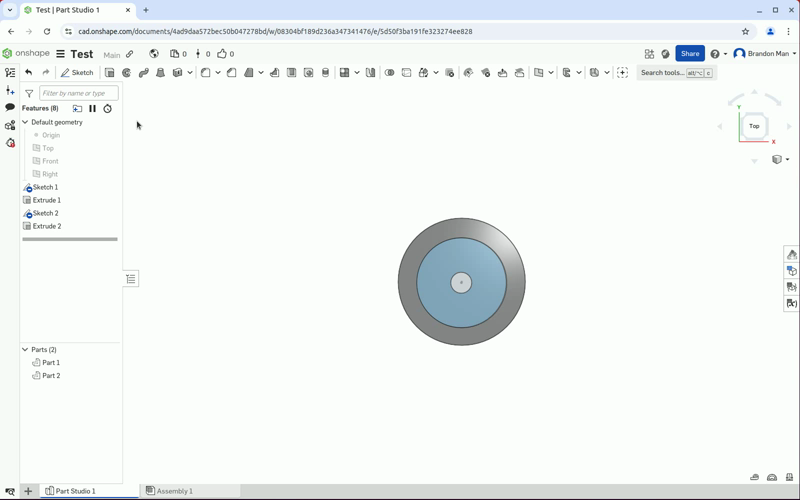
key(up, 3)
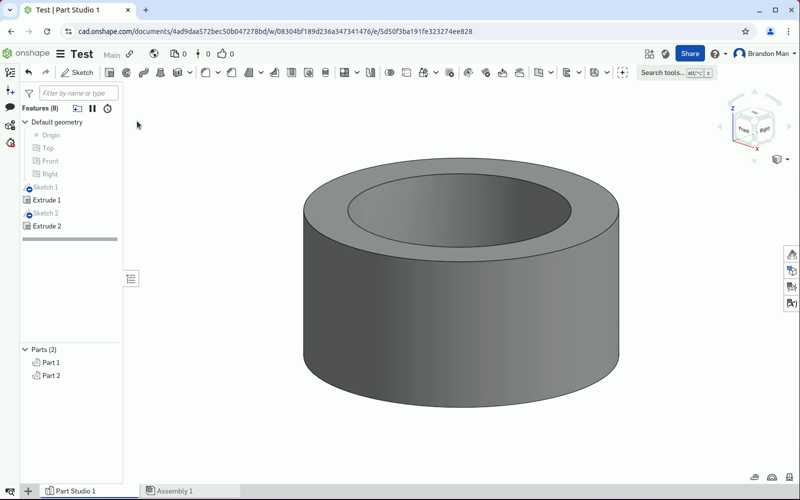
key(left, 3)
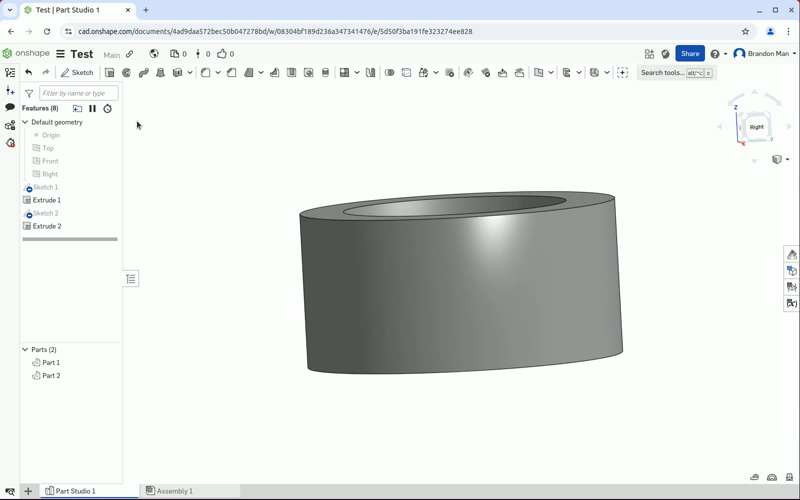
key(right, 3)
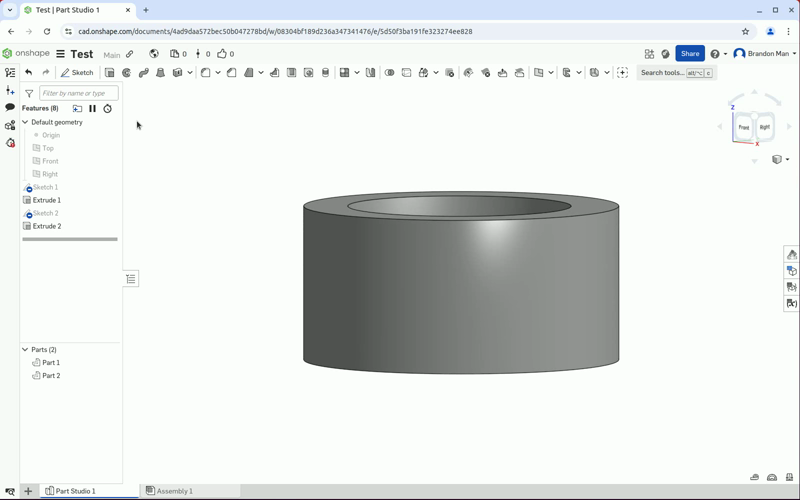
key(down, 3)
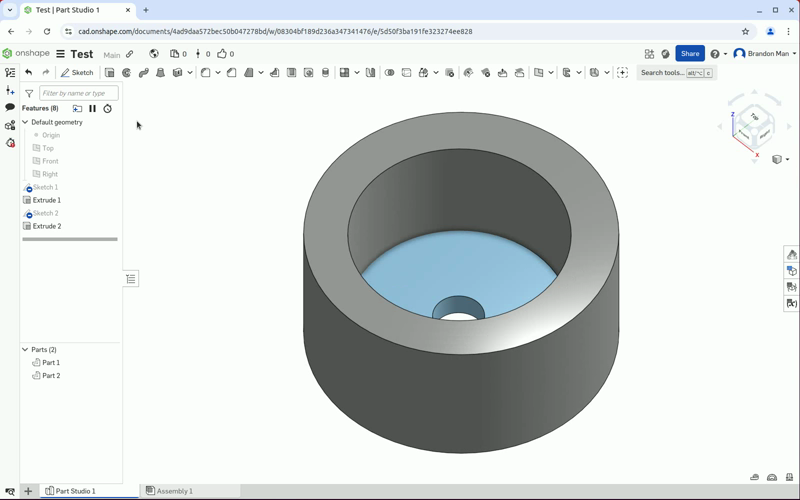
mouse_move(73, 189)
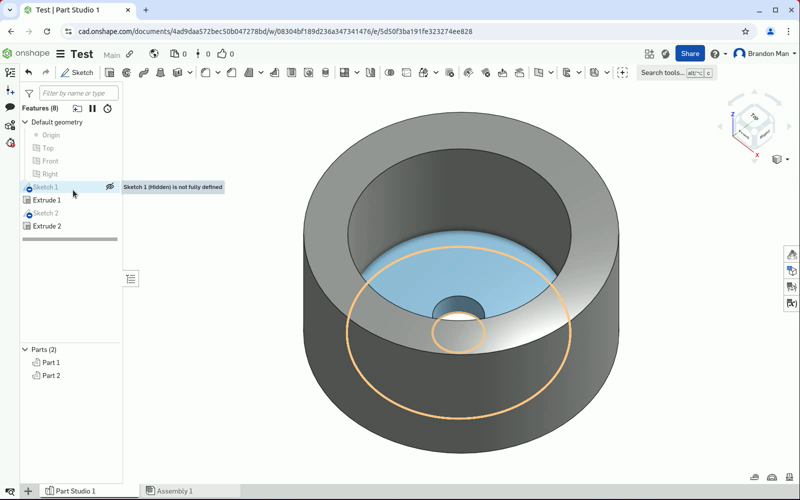
click(73, 189)